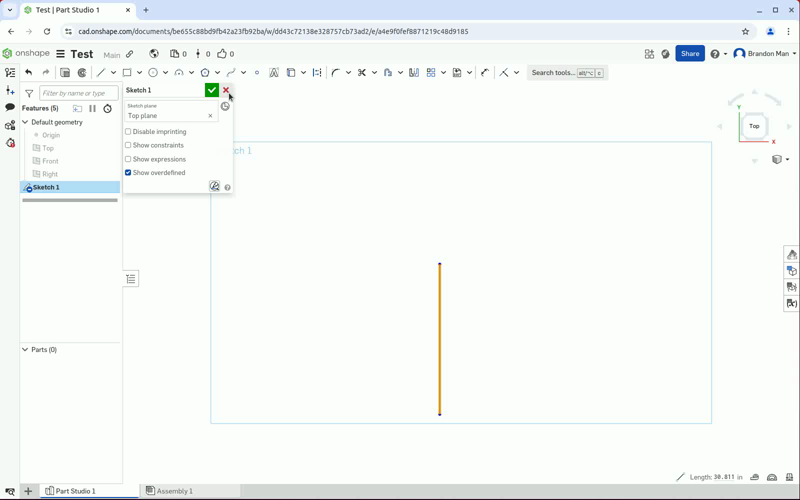
key(shift+h)
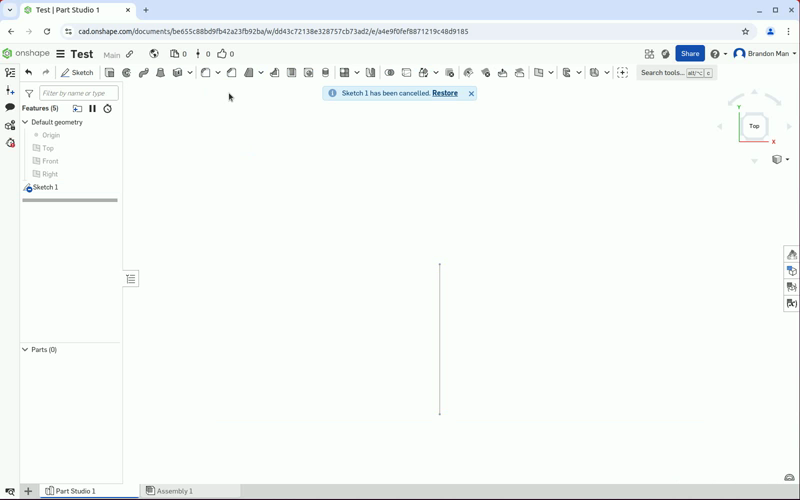
key(shift+s)
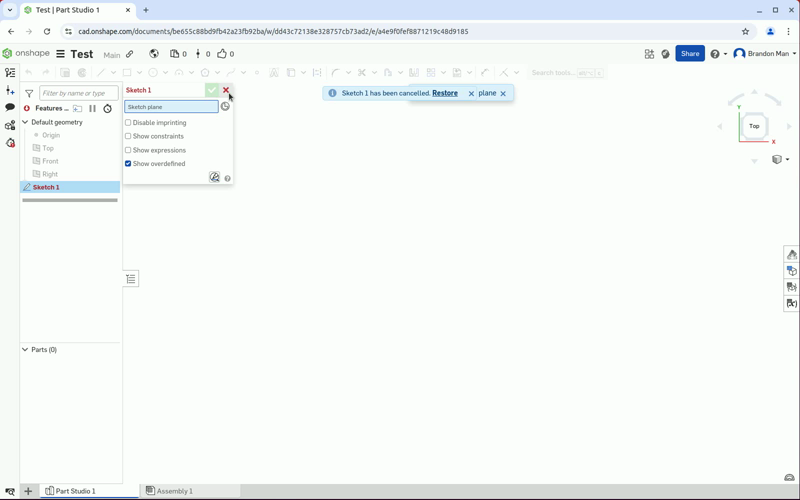
mouse_move(73, 150)
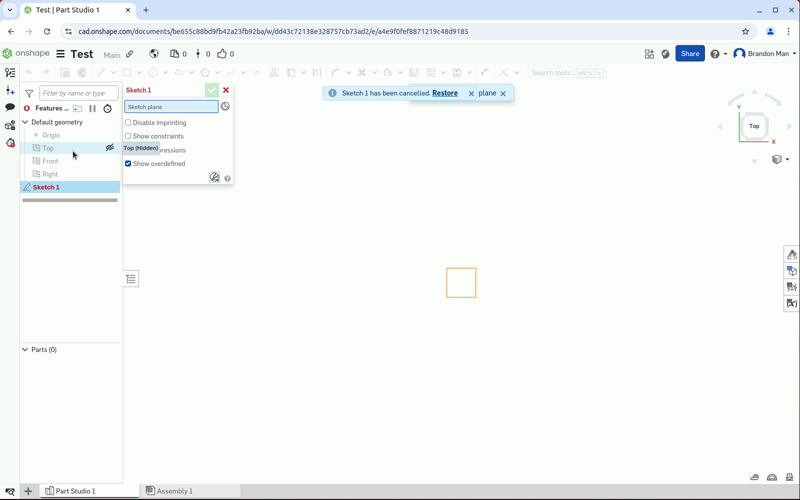
click(73, 150)
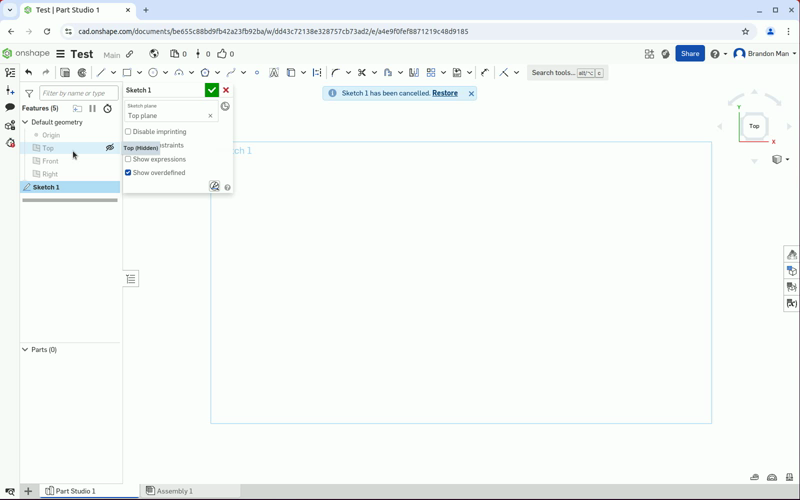
mouse_move(73, 352)
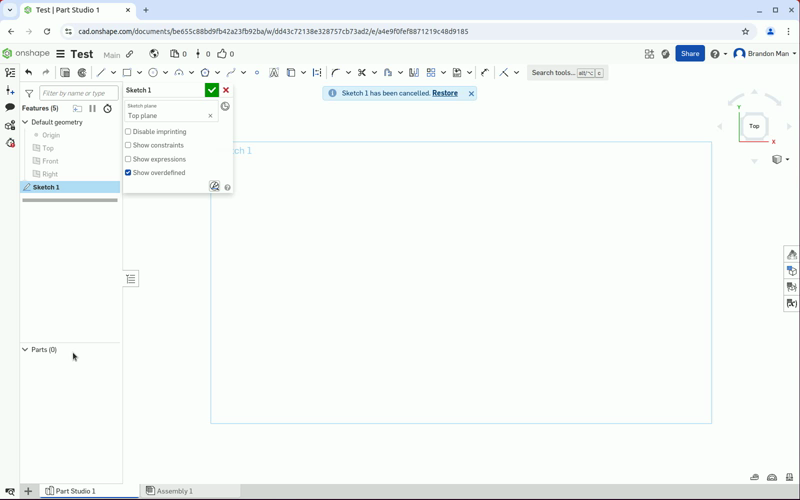
key(y)
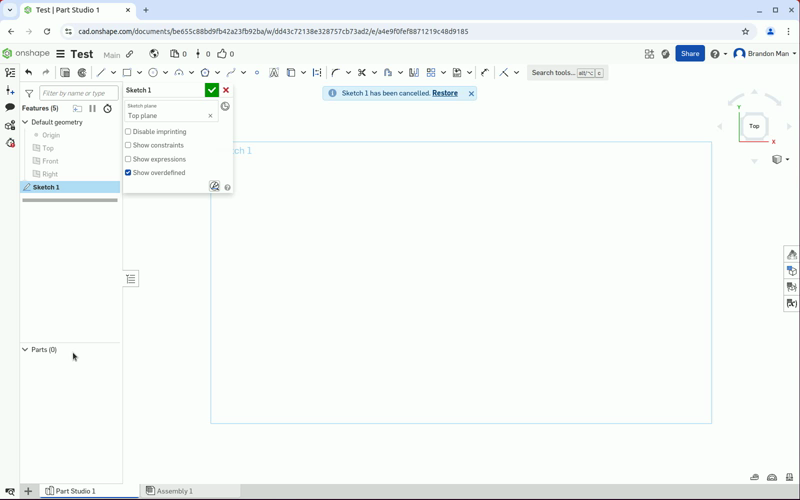
key(l)
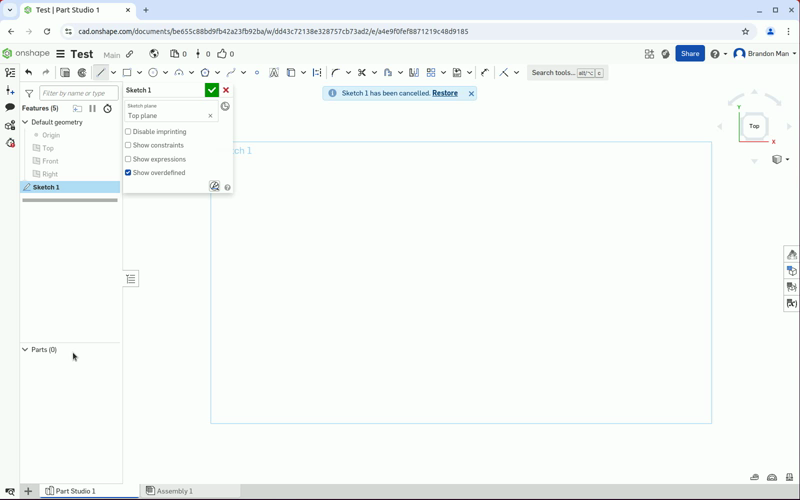
key_down(shift)
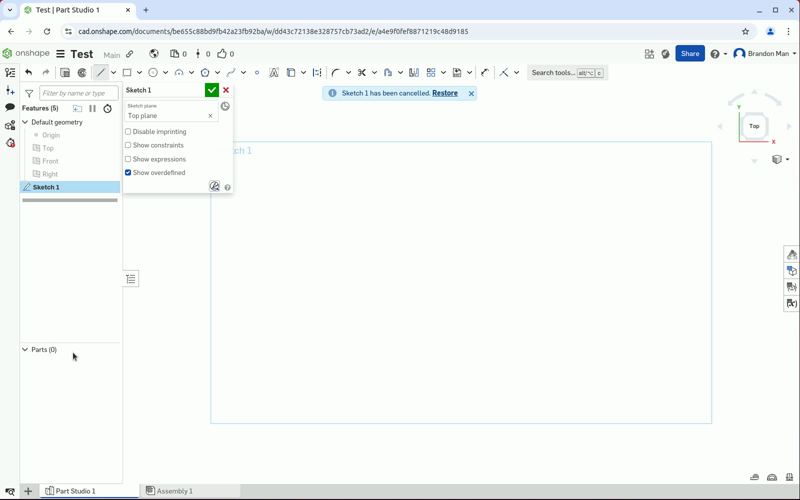
mouse_move(364, 342)
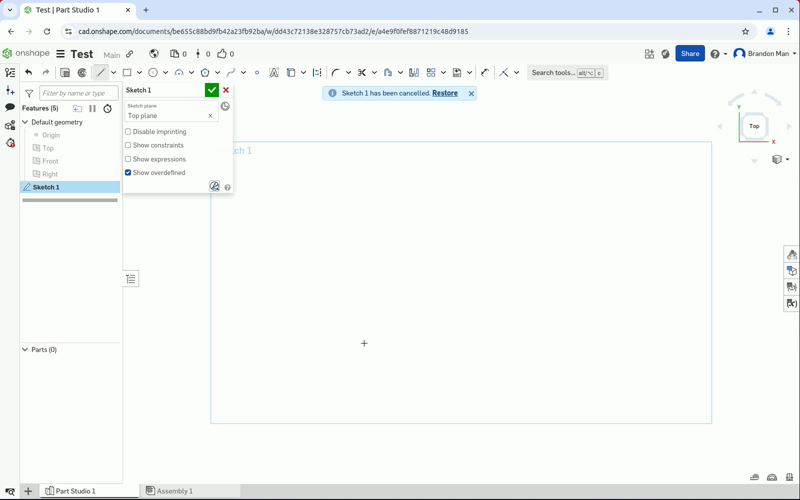
click(364, 342)
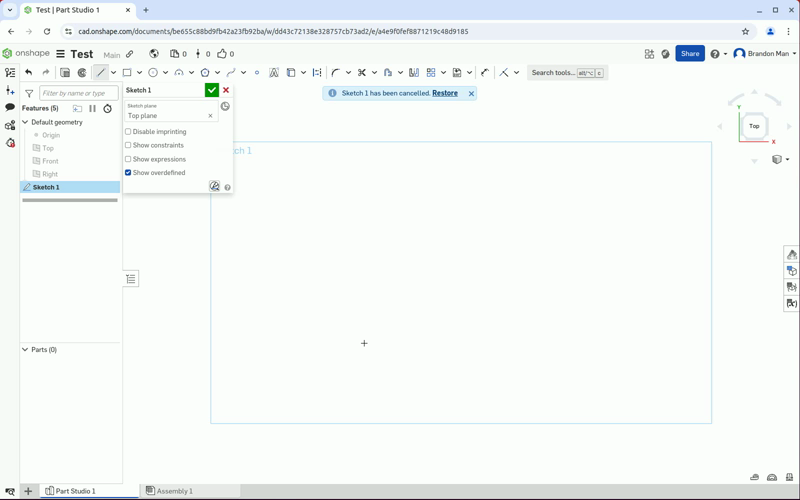
key_up(shift)
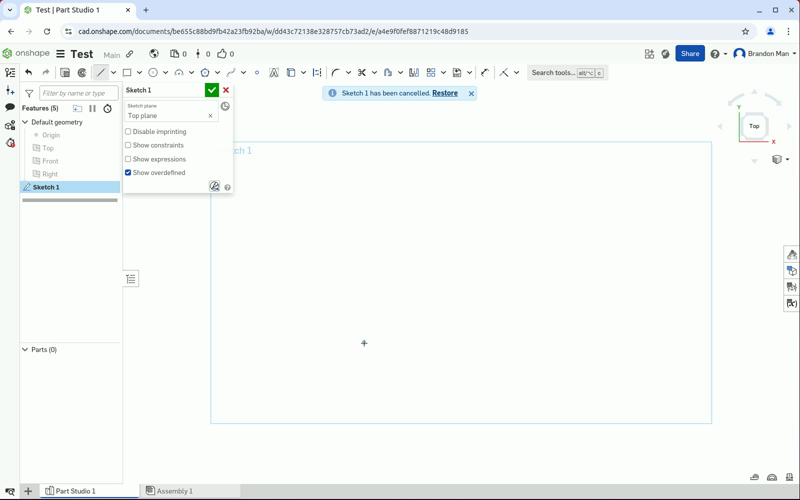
key_down(shift)
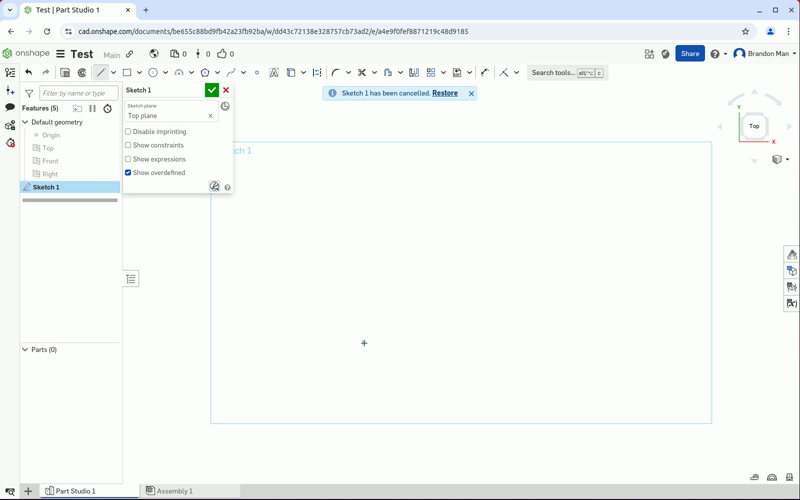
mouse_move(557, 342)
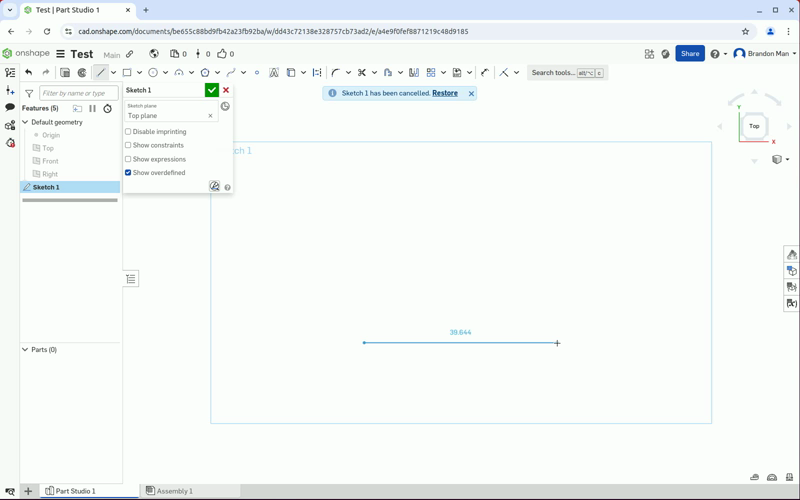
click(557, 342)
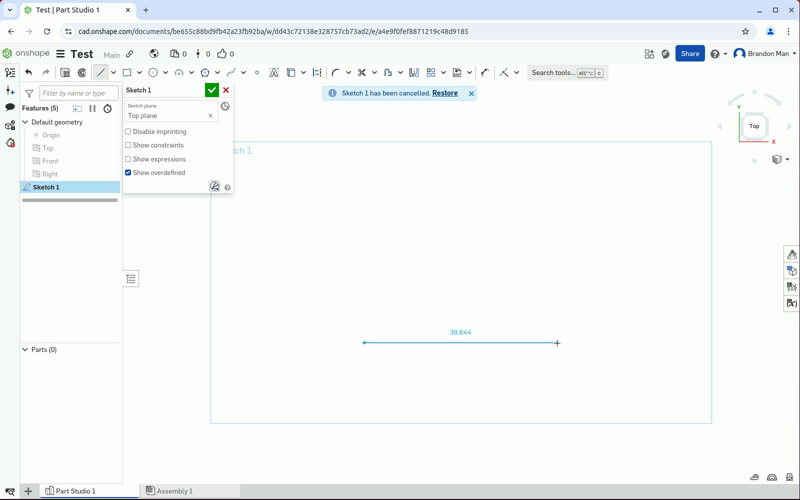
key_up(shift)
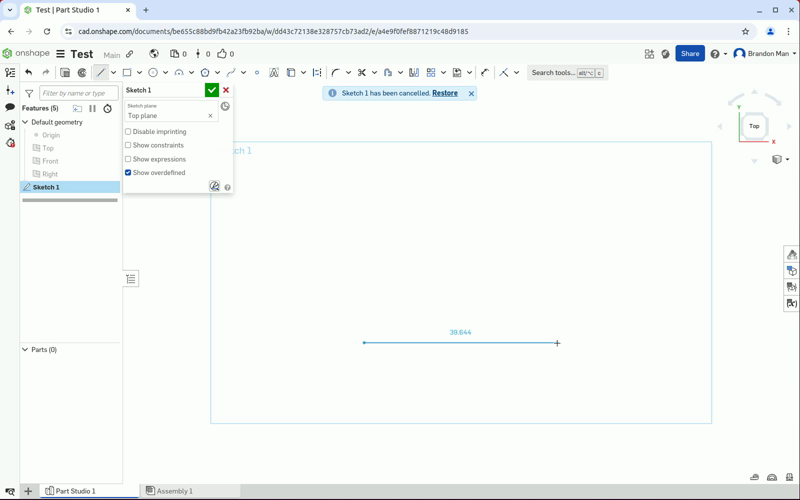
key_down(shift)
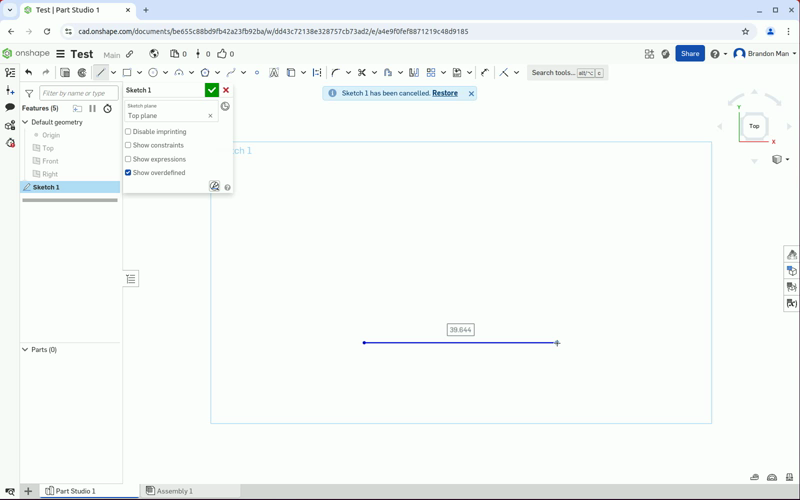
mouse_move(557, 222)
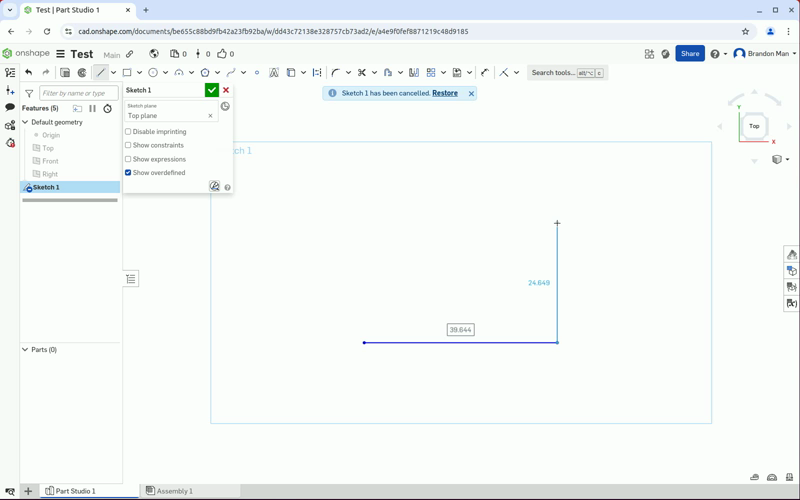
click(557, 222)
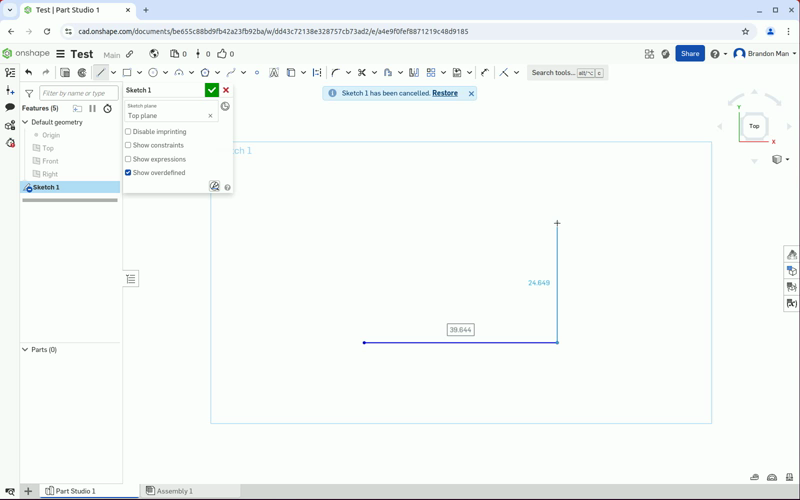
key_up(shift)
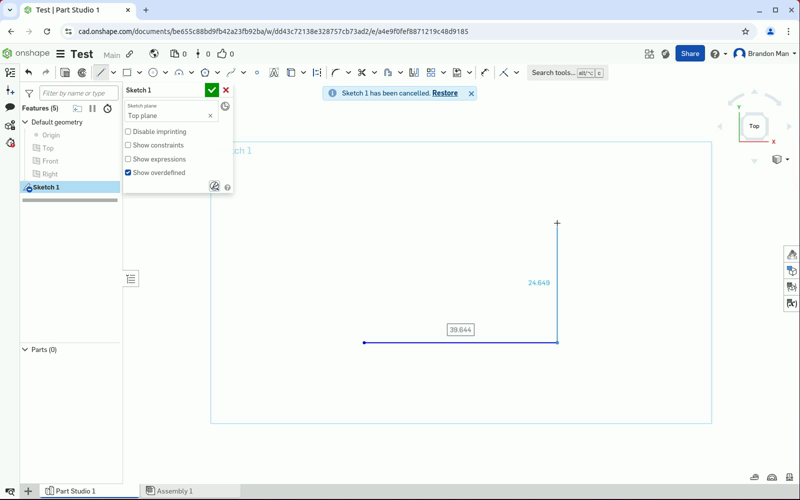
key_down(shift)
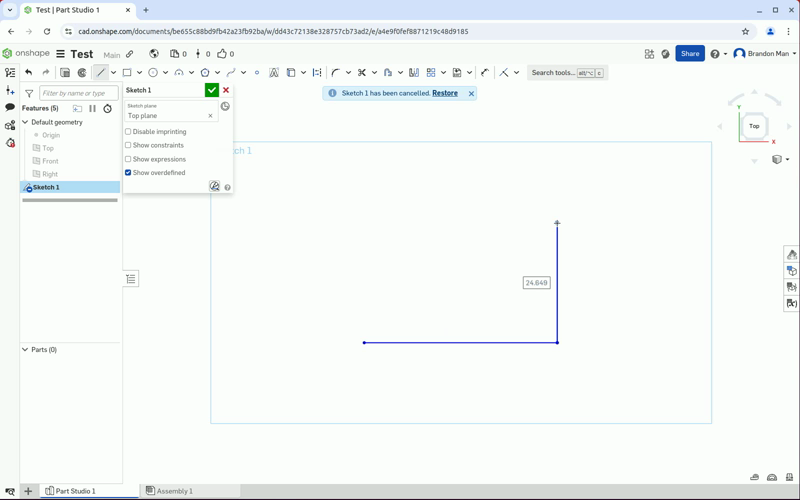
mouse_move(364, 222)
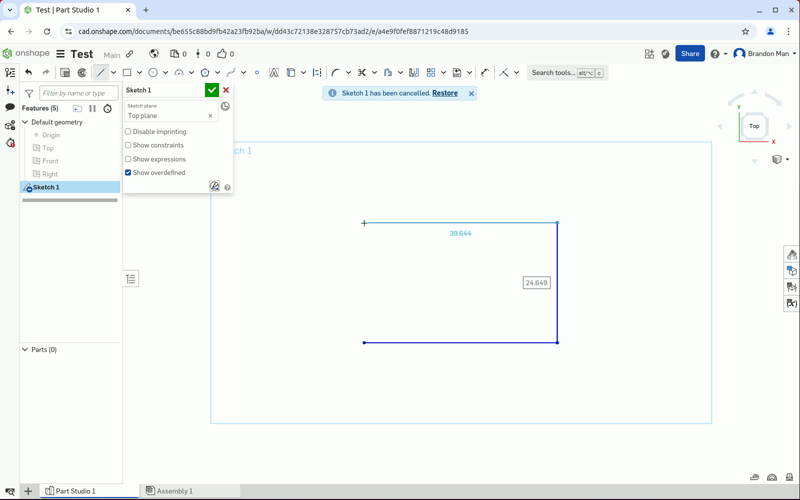
click(364, 222)
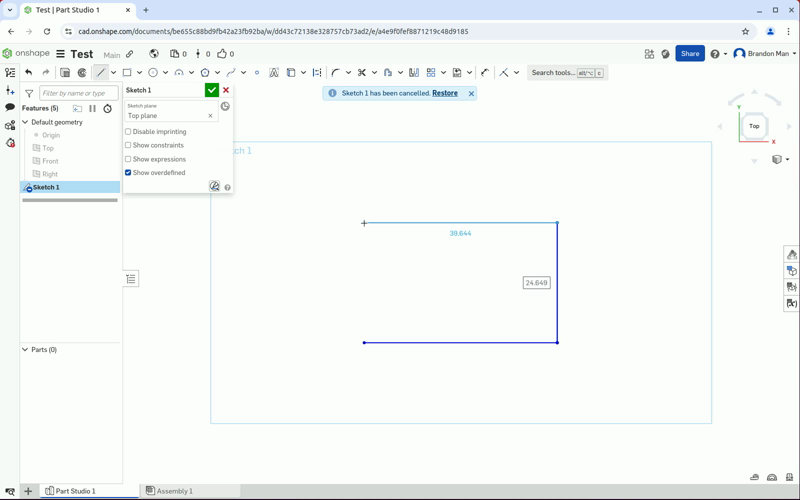
key_up(shift)
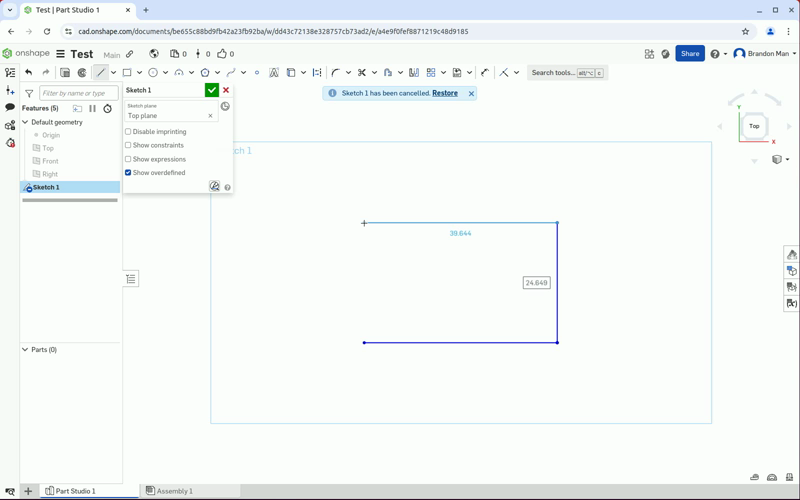
key_down(shift)
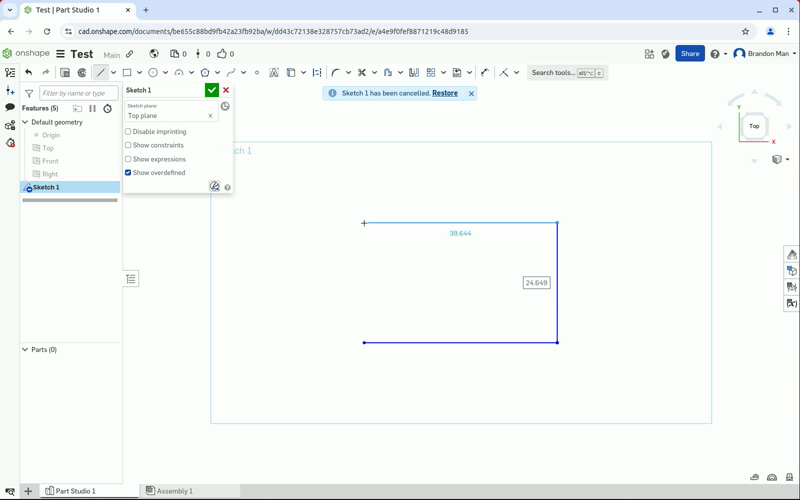
mouse_move(364, 342)
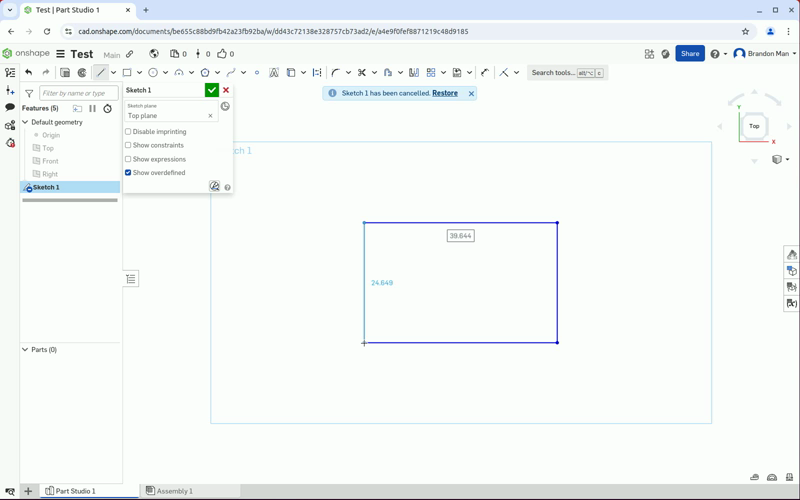
key_up(shift)
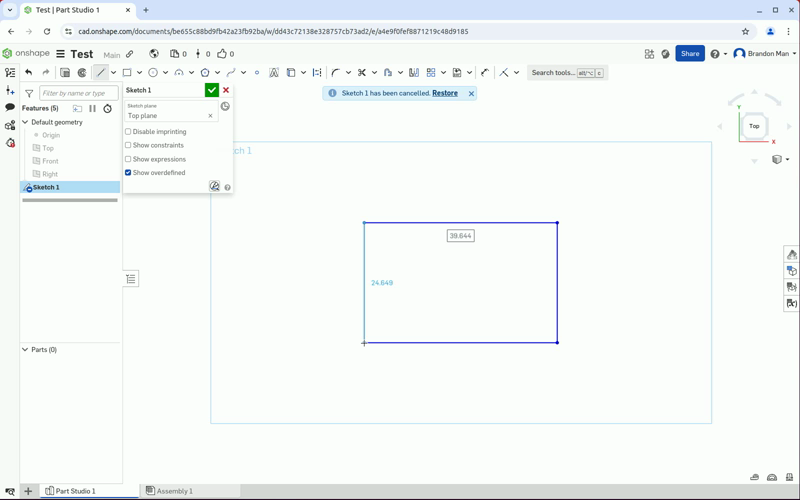
click(364, 342)
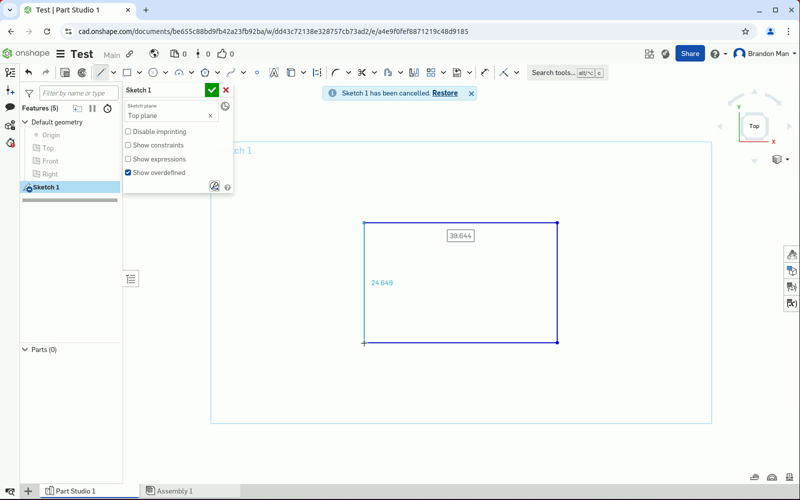
key(esc)
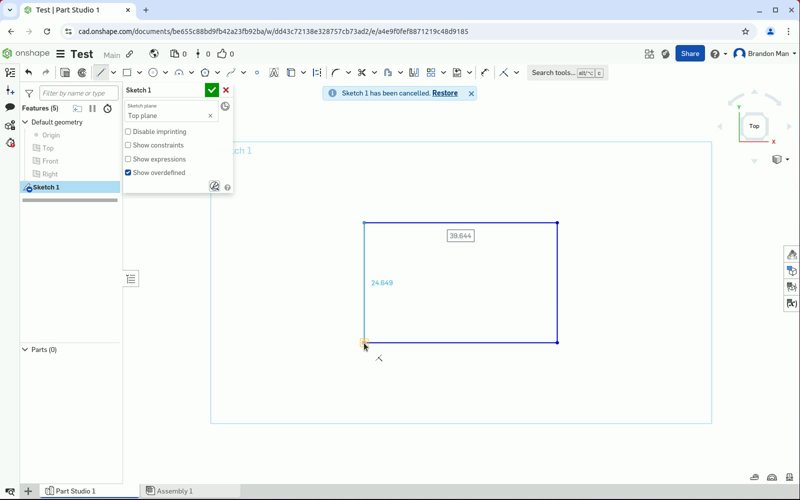
mouse_move(497, 259)
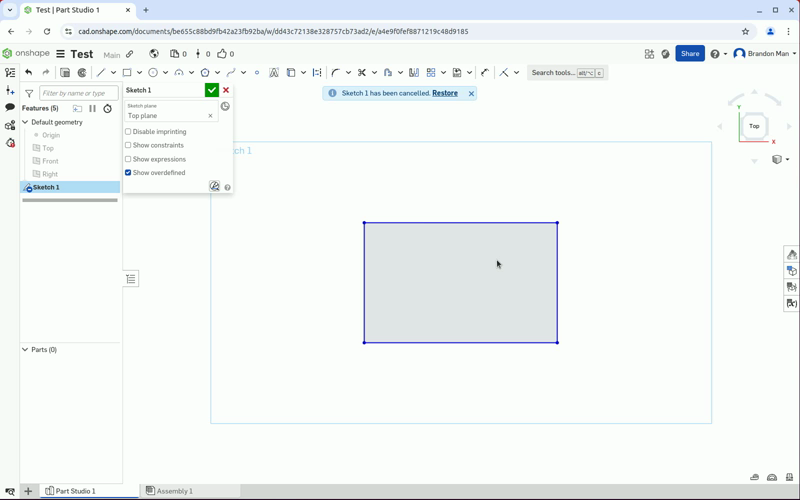
click(497, 259)
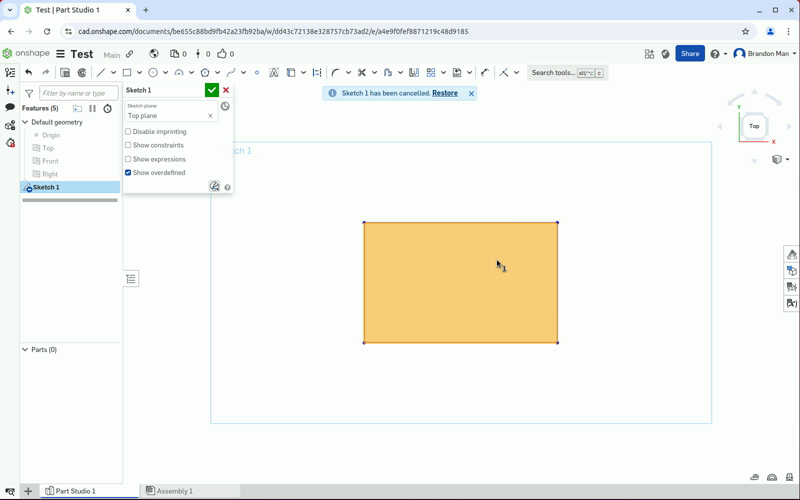
mouse_move(73, 352)
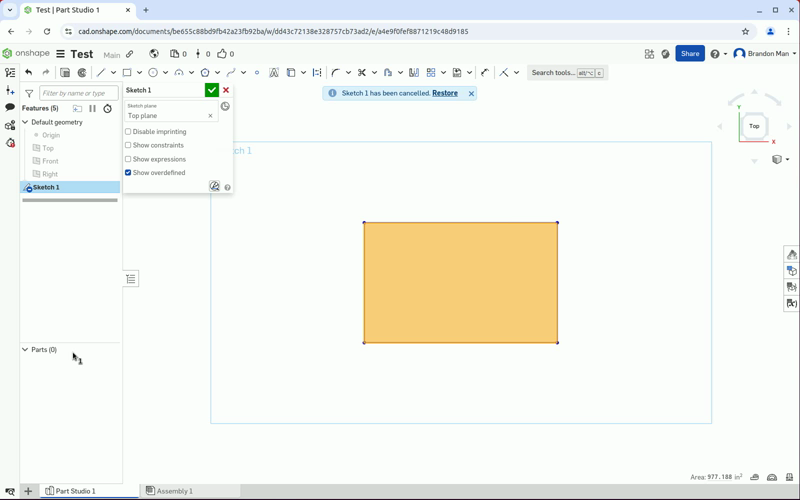
key(shift+y)
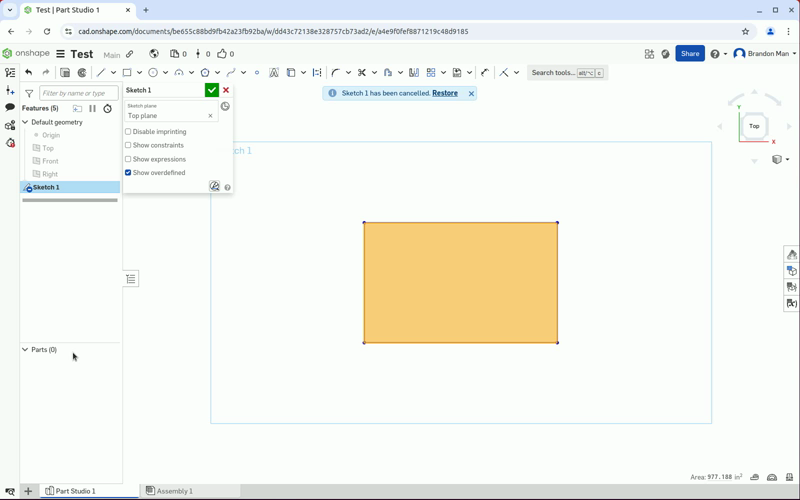
key(shift+e)
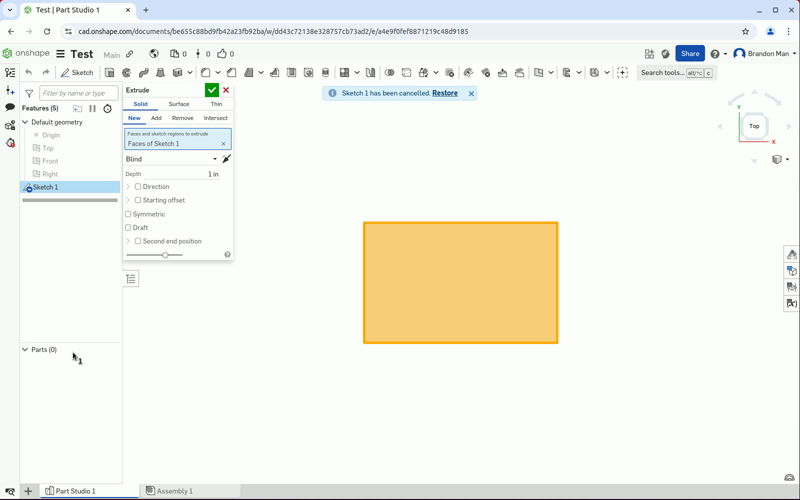
mouse_move(143, 106)
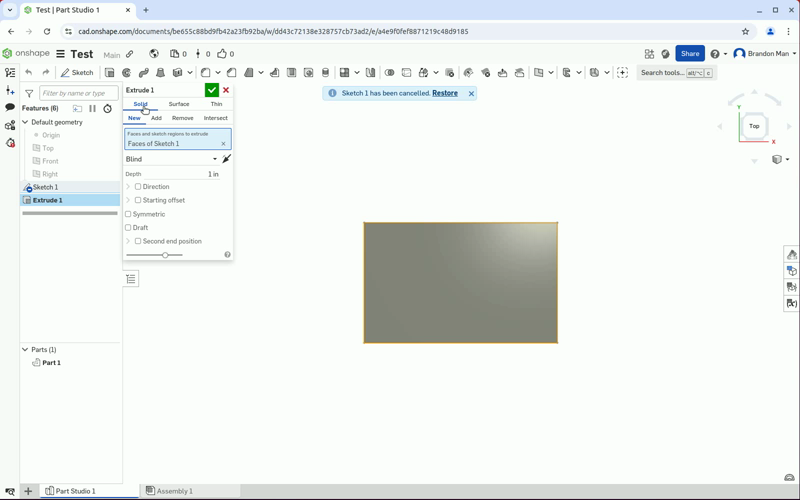
click(143, 106)
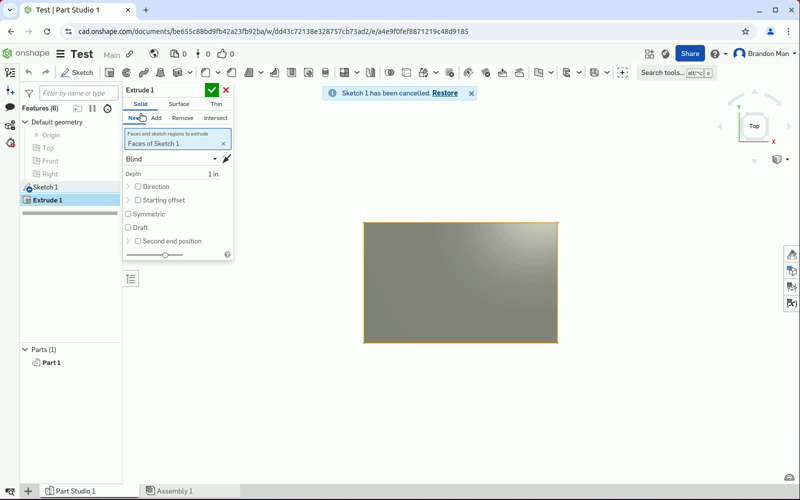
mouse_move(137, 120)
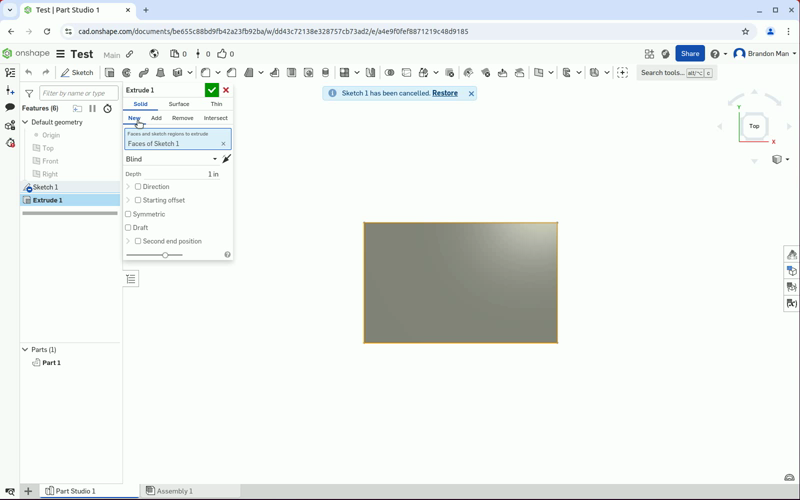
click(137, 120)
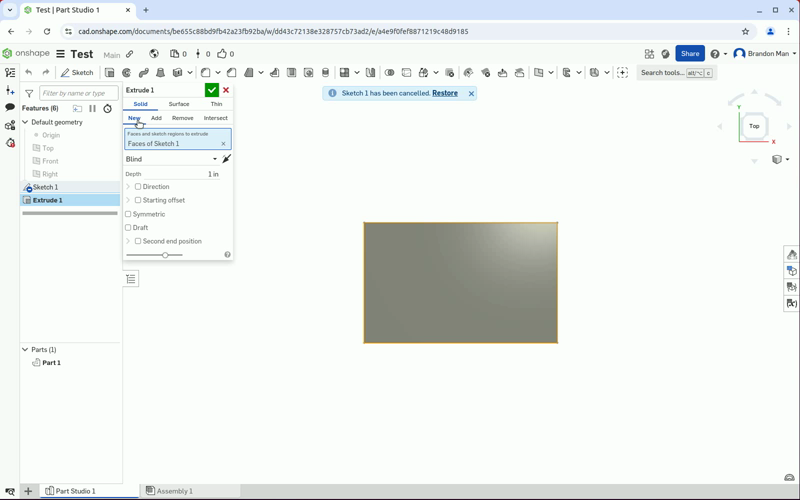
key(tab, 4)
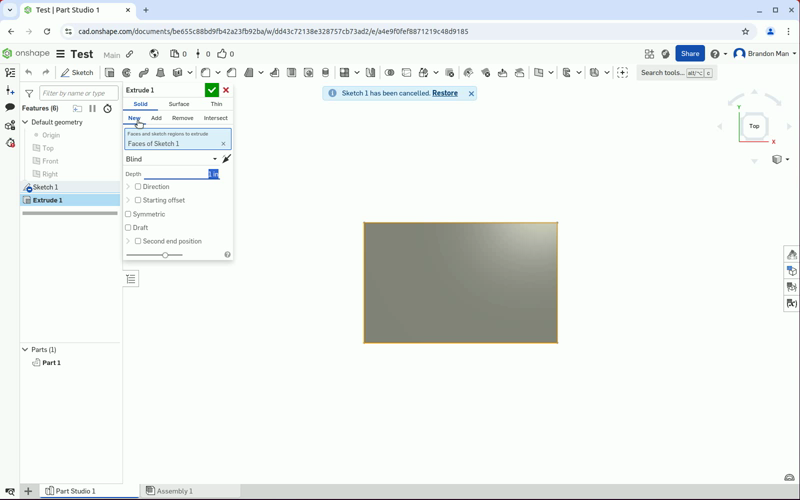
text(6.499)
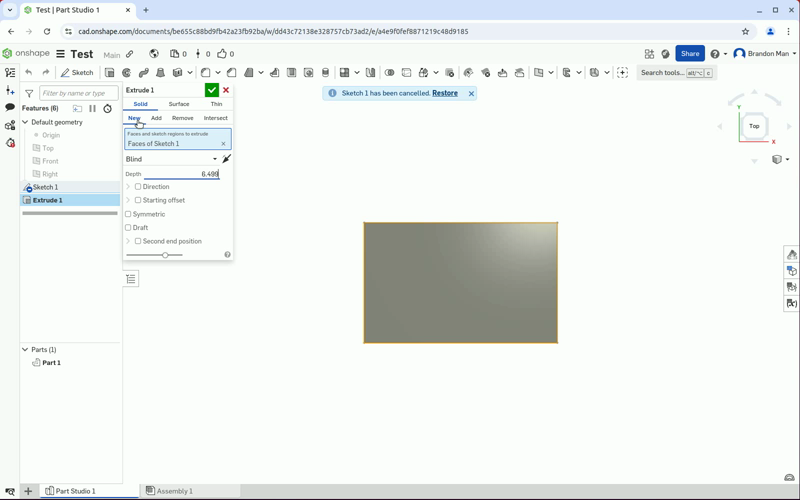
key(enter)
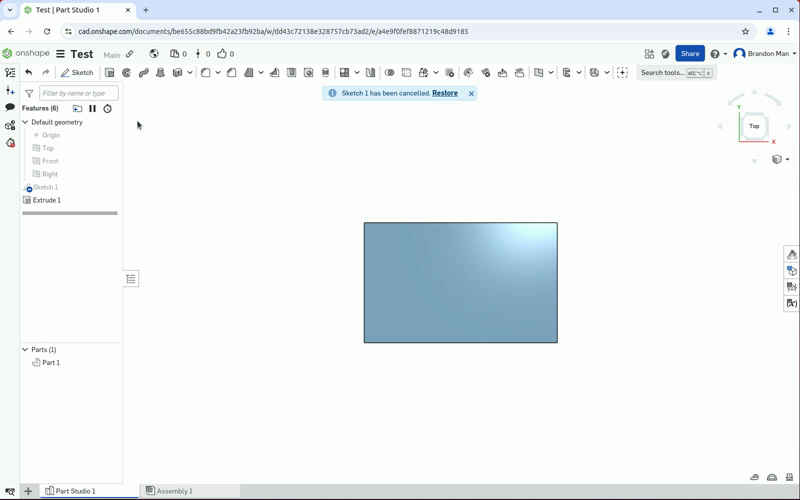
key(shift+h)
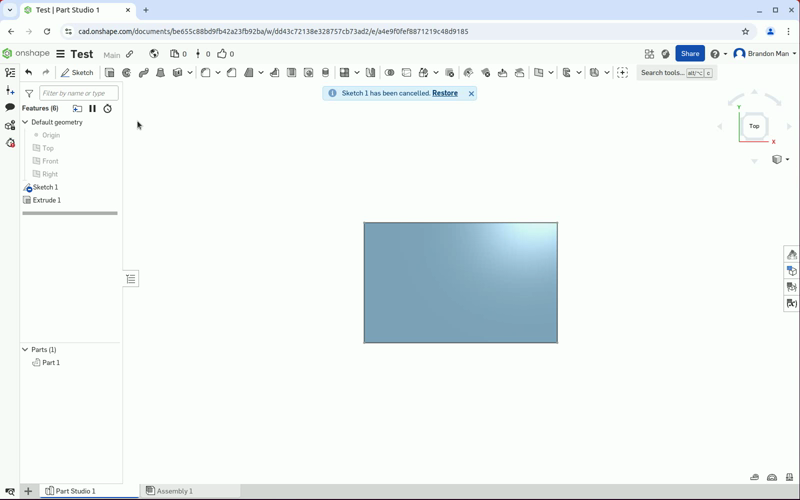
key(shift+h)
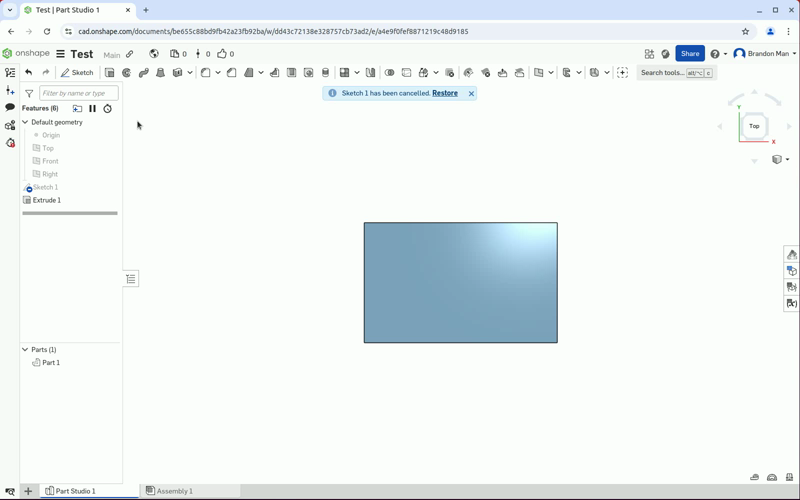
mouse_move(73, 189)
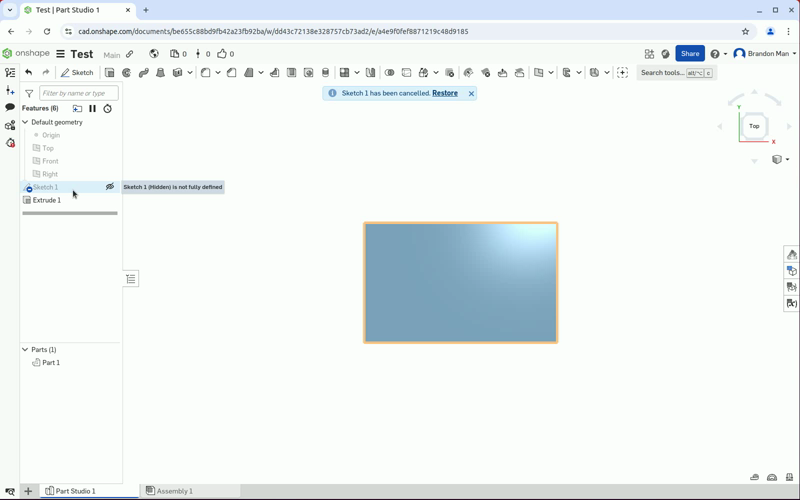
click(73, 189)
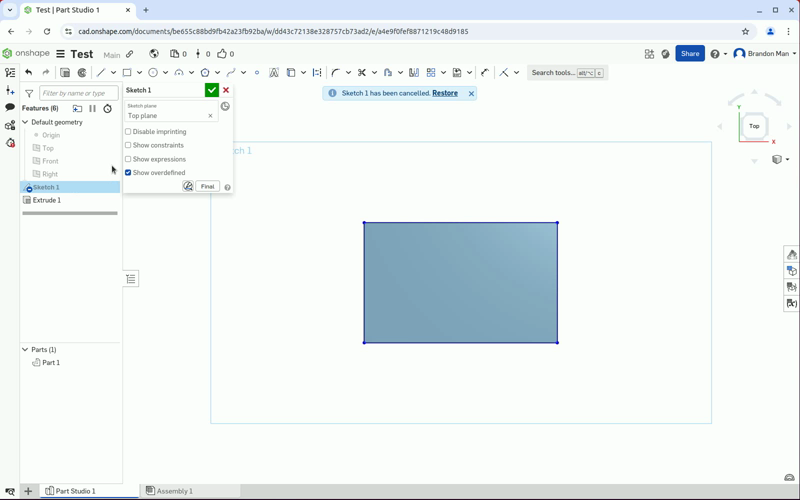
mouse_move(229, 92)
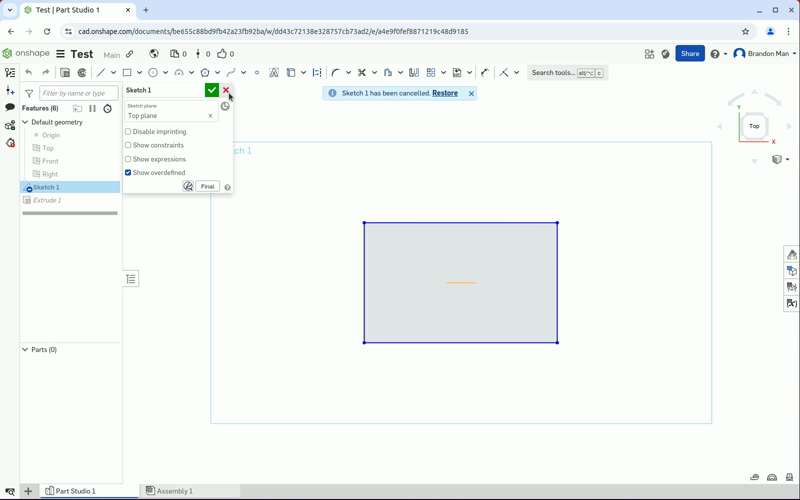
click(229, 92)
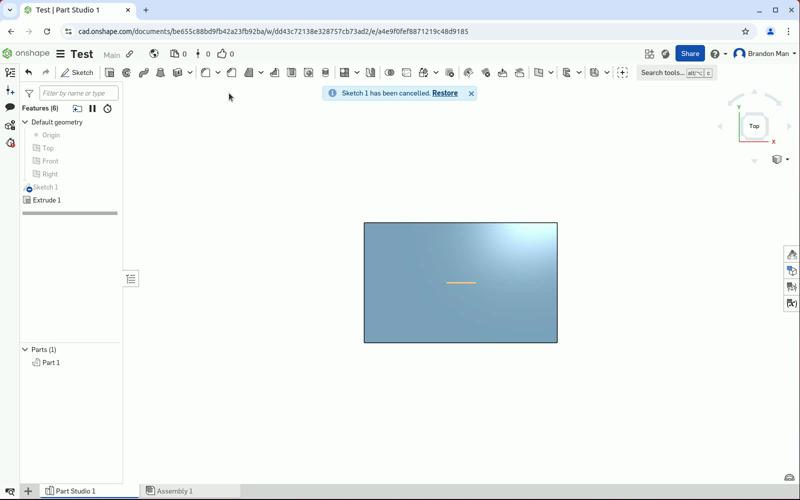
mouse_move(541, 75)
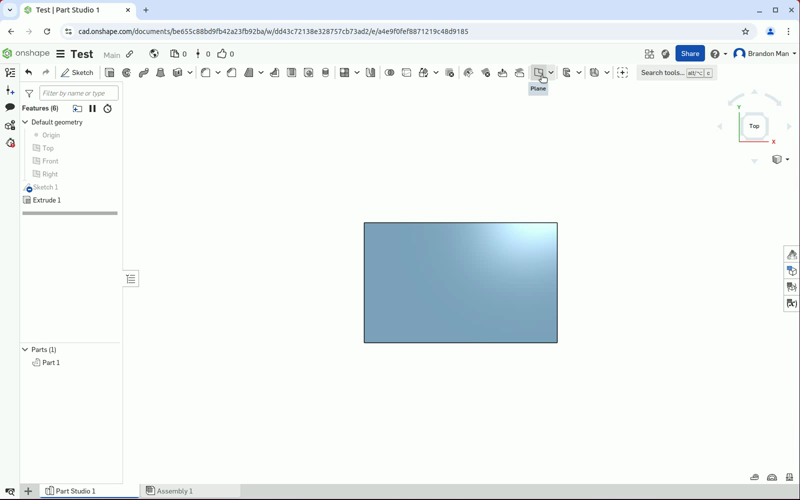
click(541, 75)
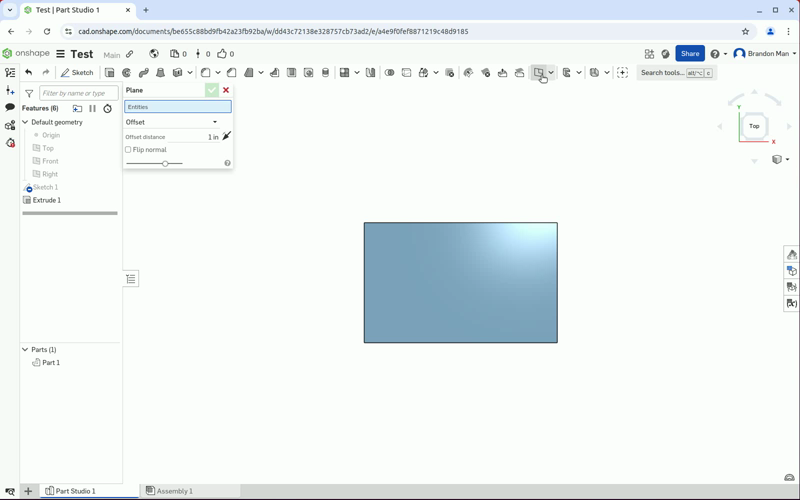
mouse_move(73, 150)
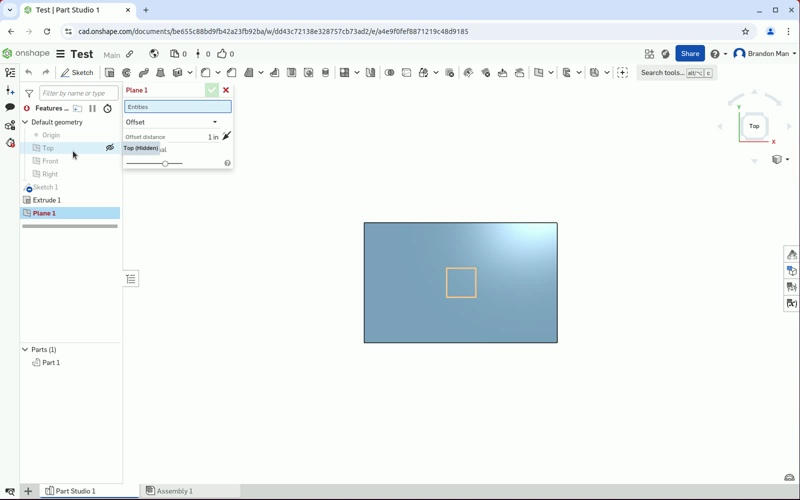
click(73, 150)
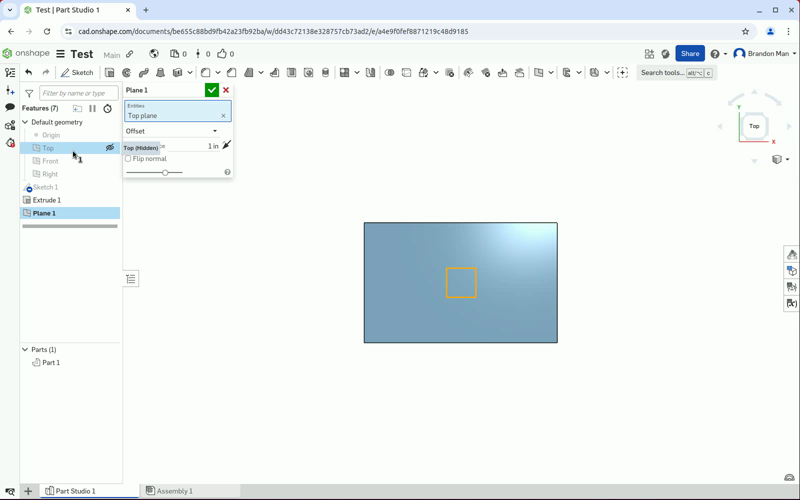
key(tab, 2)
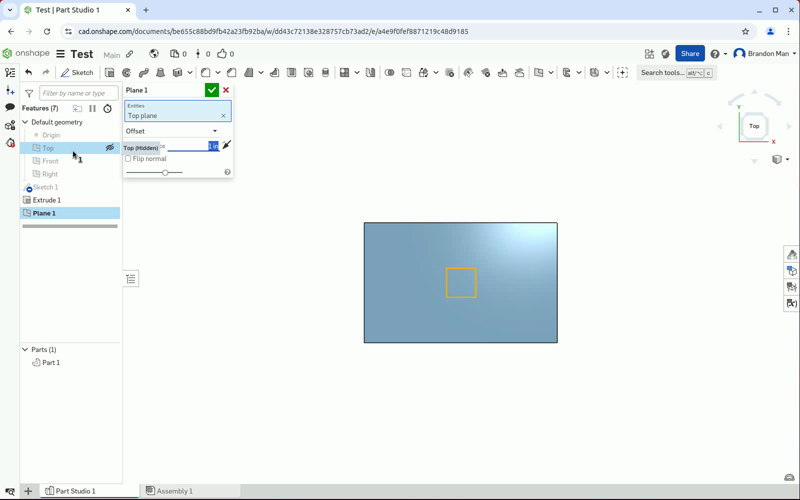
text(6.501)
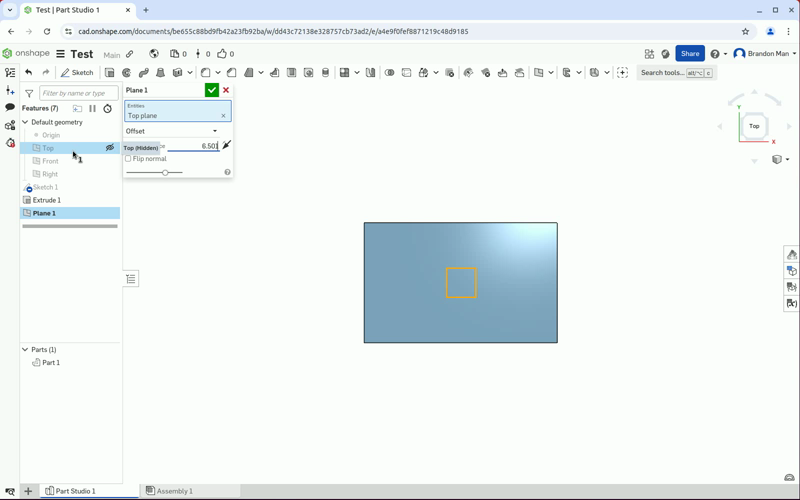
key(enter, 2)
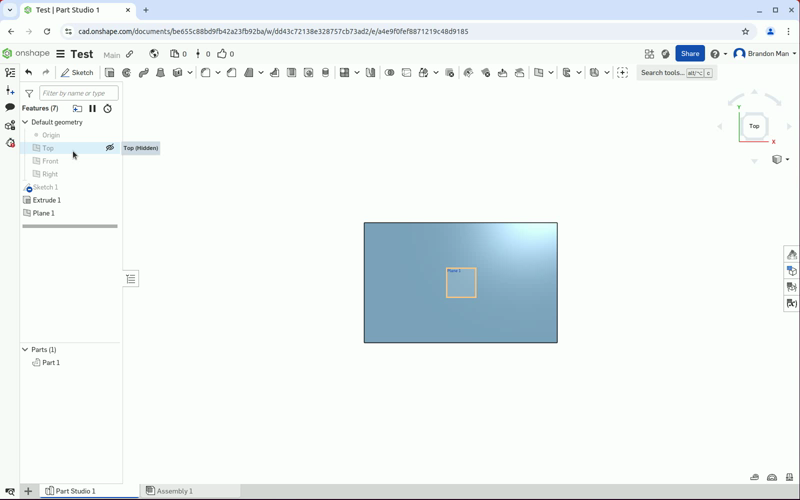
key(shift+s)
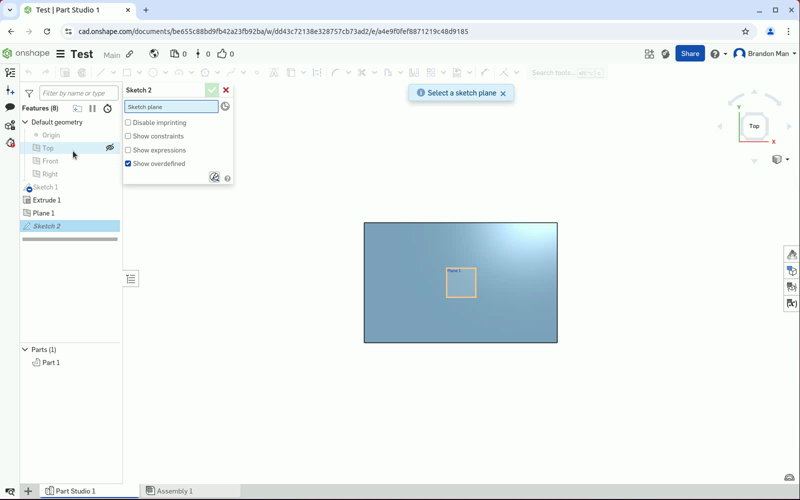
mouse_move(73, 215)
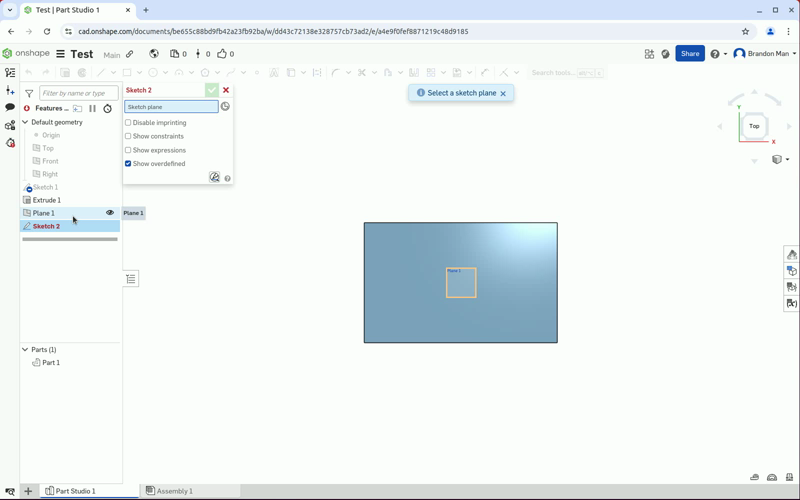
click(73, 215)
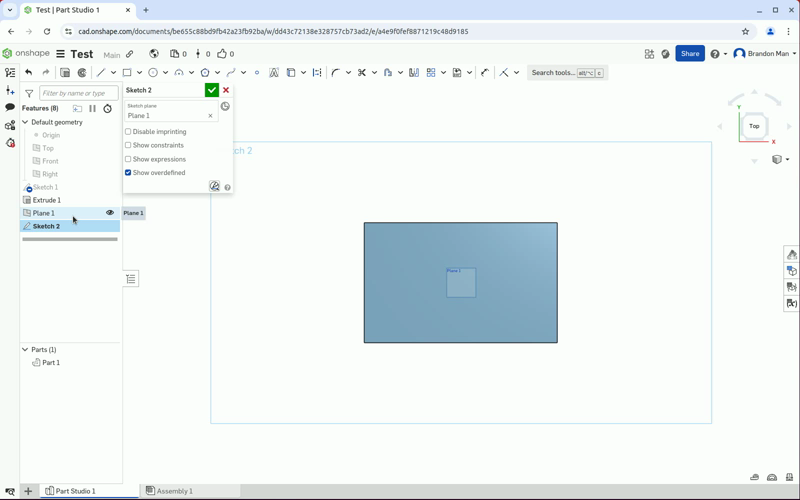
mouse_move(73, 352)
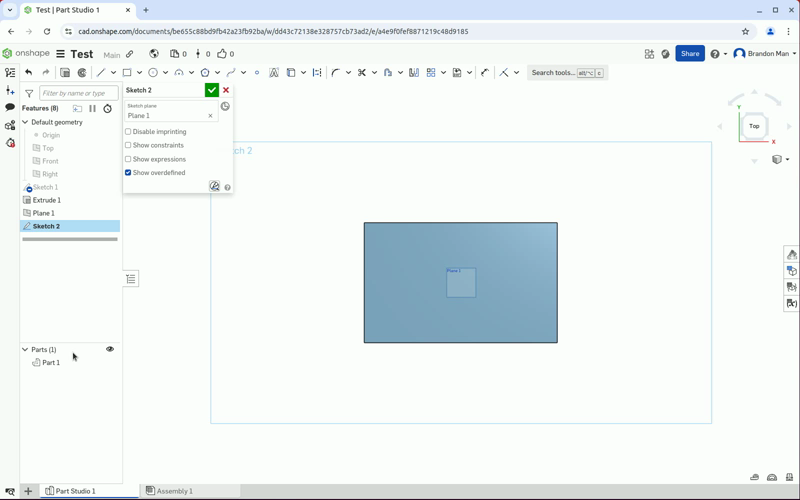
key(y)
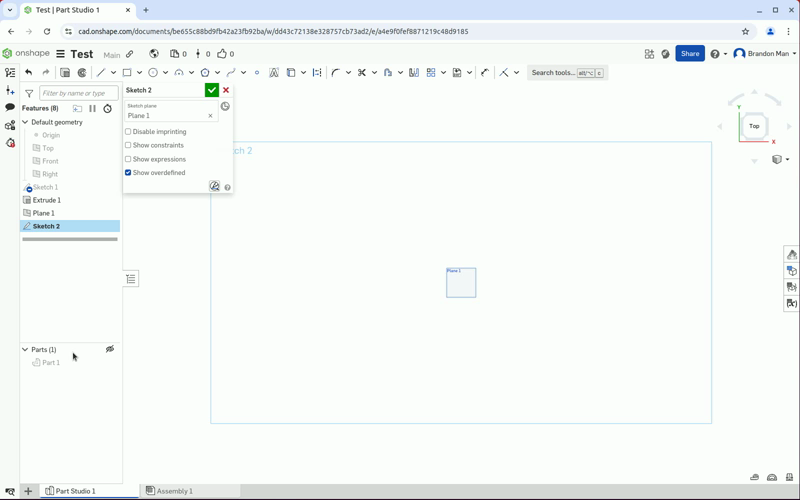
key(l)
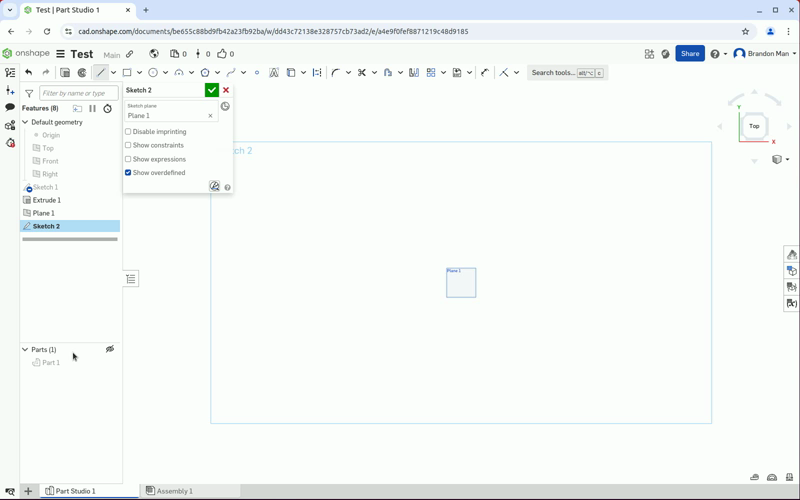
key_down(shift)
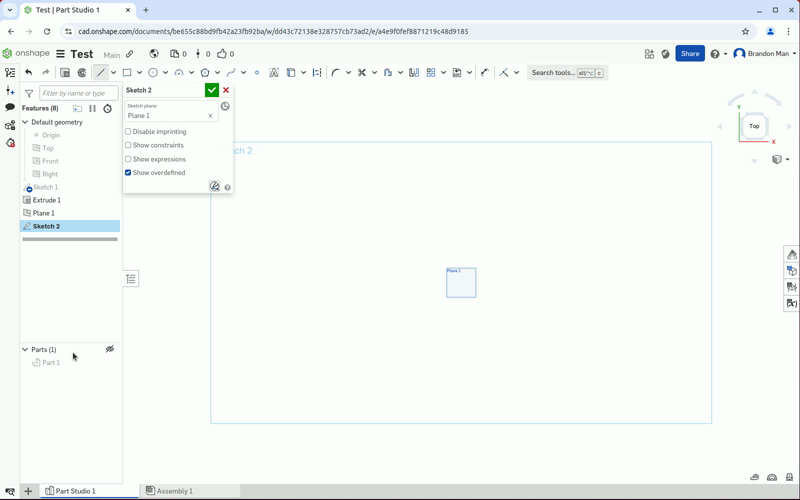
mouse_move(497, 342)
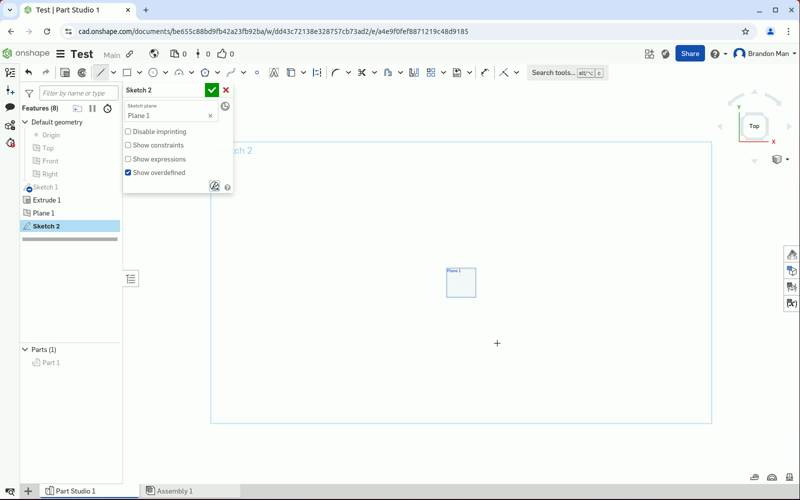
click(497, 342)
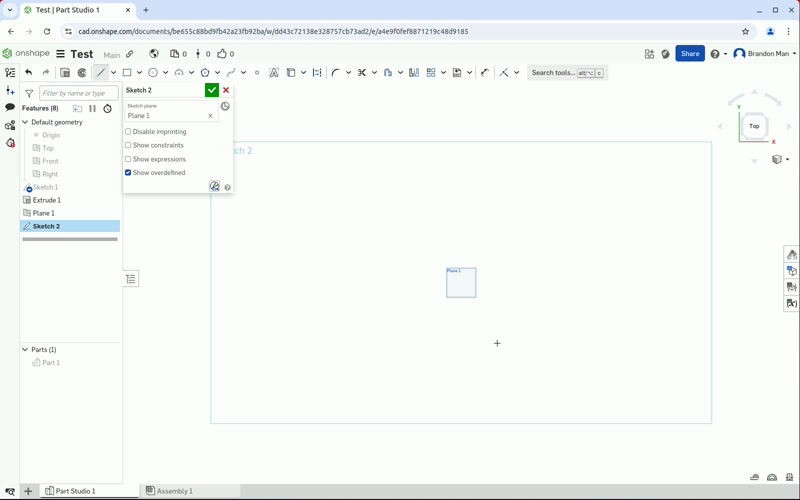
key_up(shift)
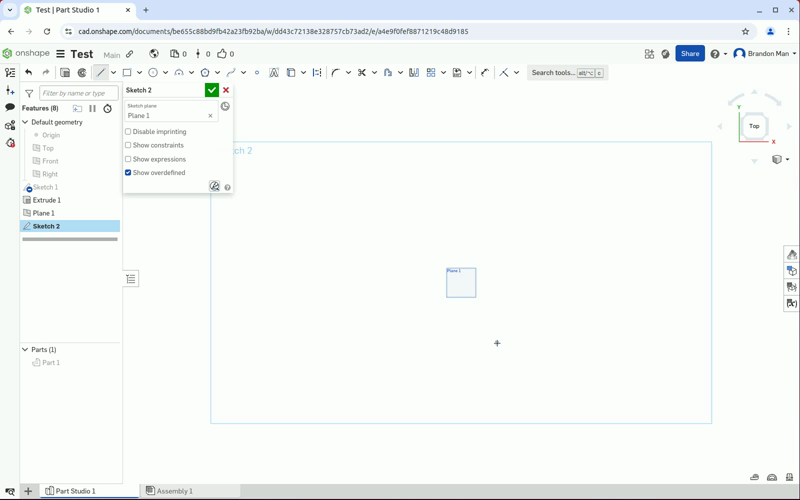
key_down(shift)
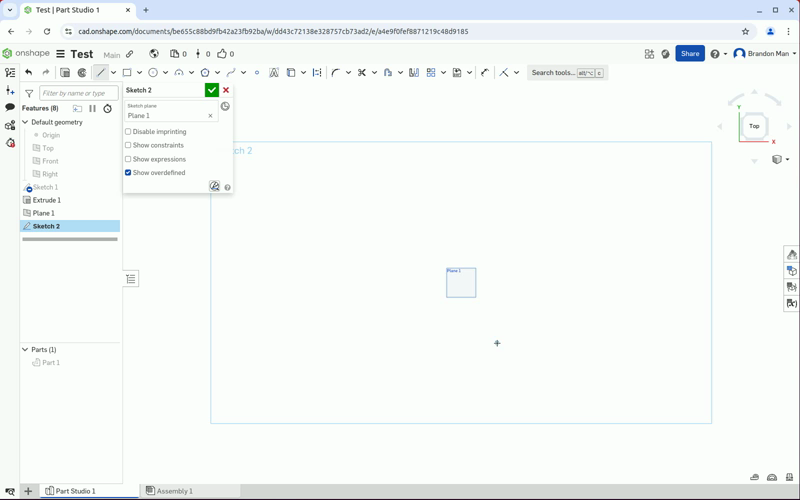
mouse_move(558, 342)
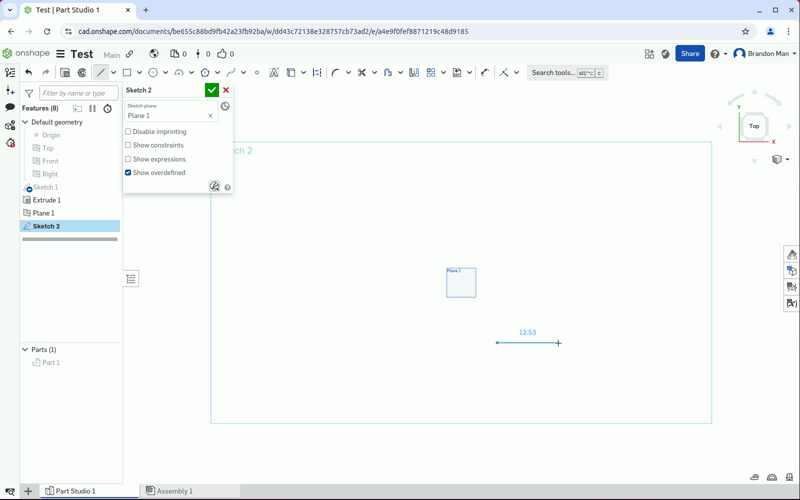
click(558, 342)
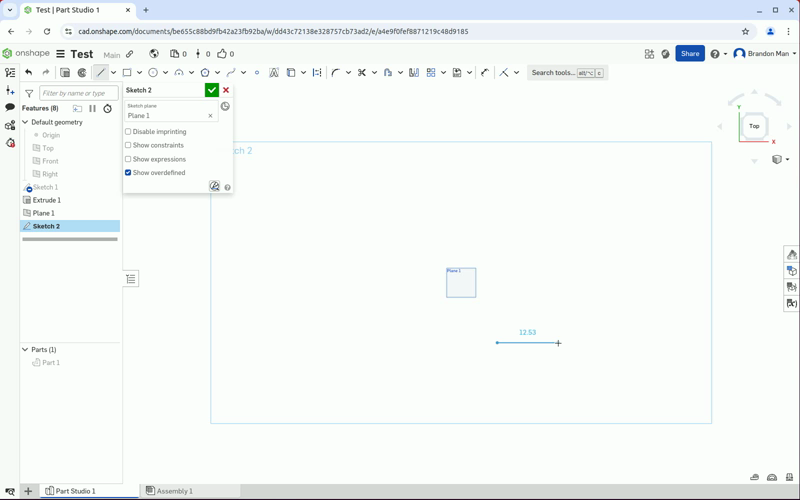
key_up(shift)
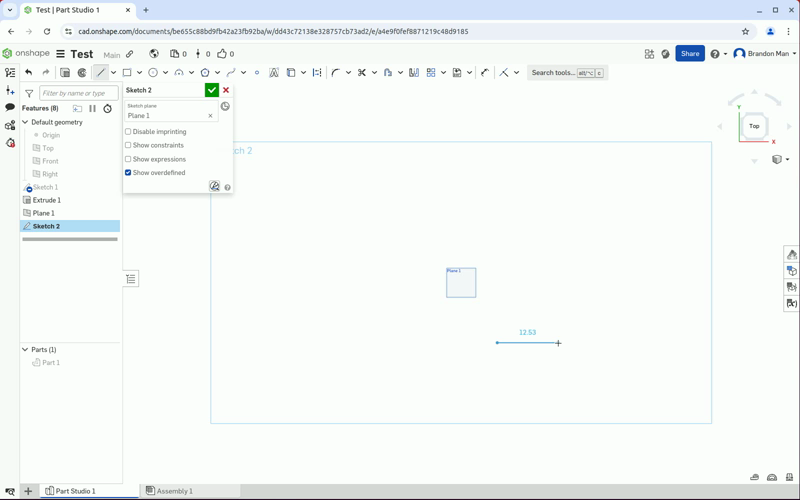
key_down(shift)
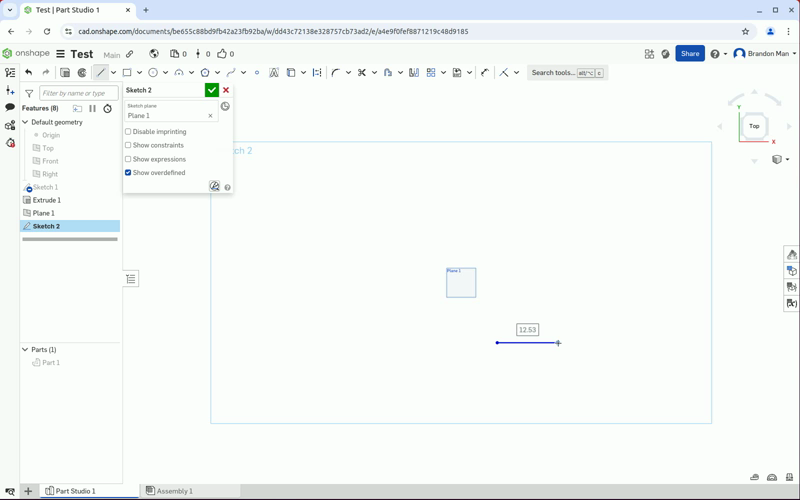
mouse_move(558, 222)
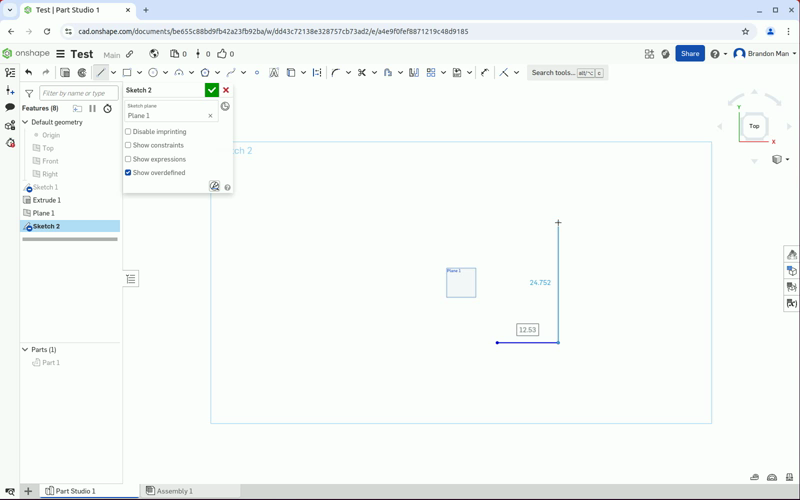
click(558, 222)
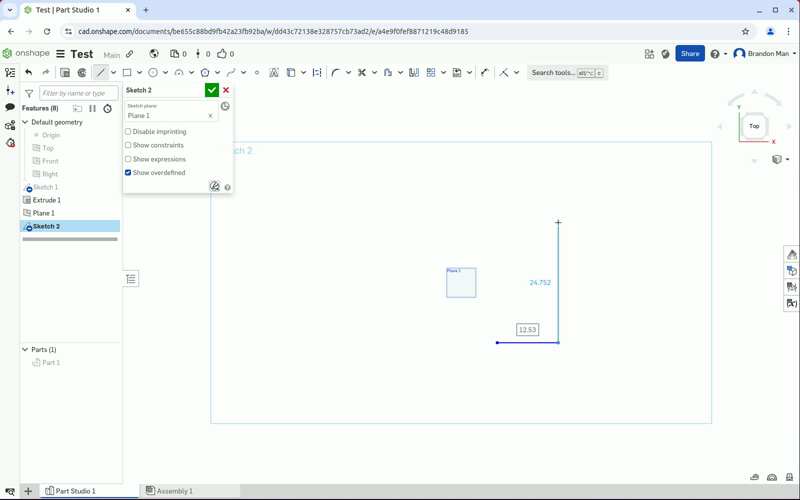
key_up(shift)
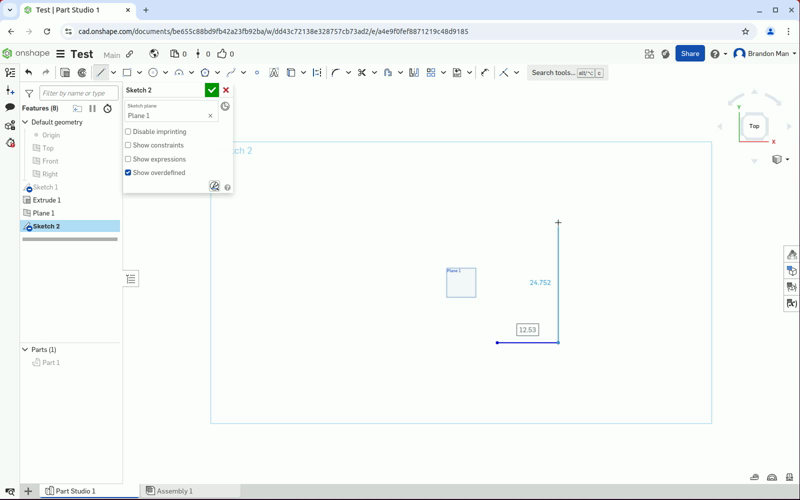
key_down(shift)
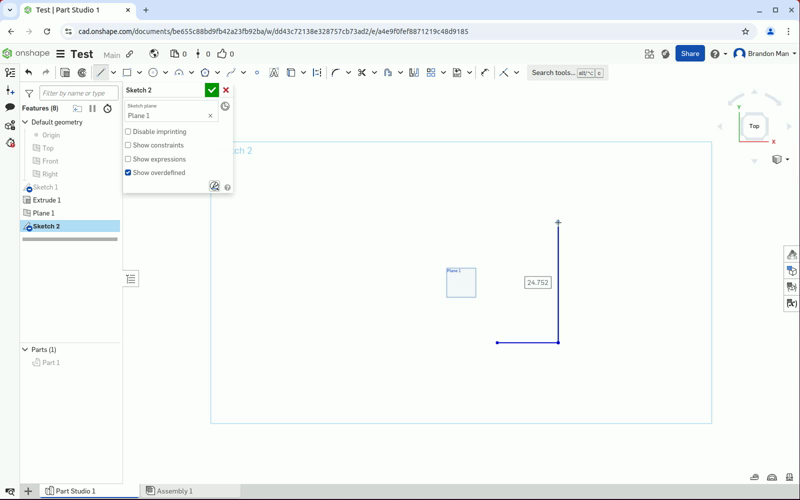
mouse_move(497, 222)
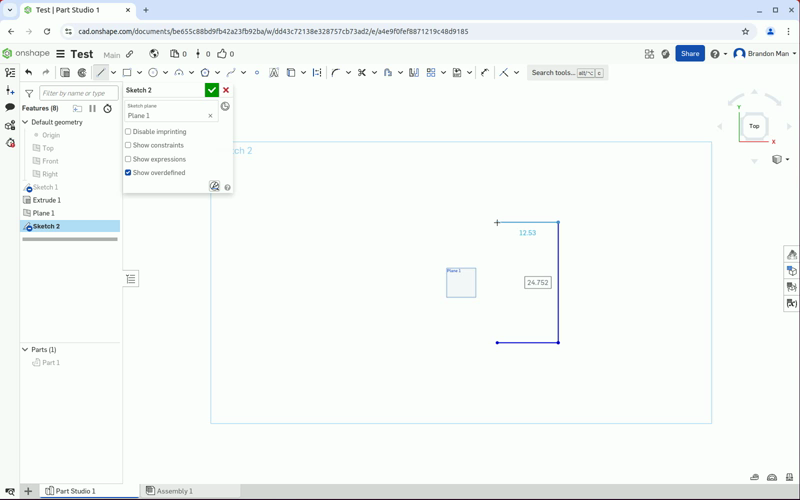
click(497, 222)
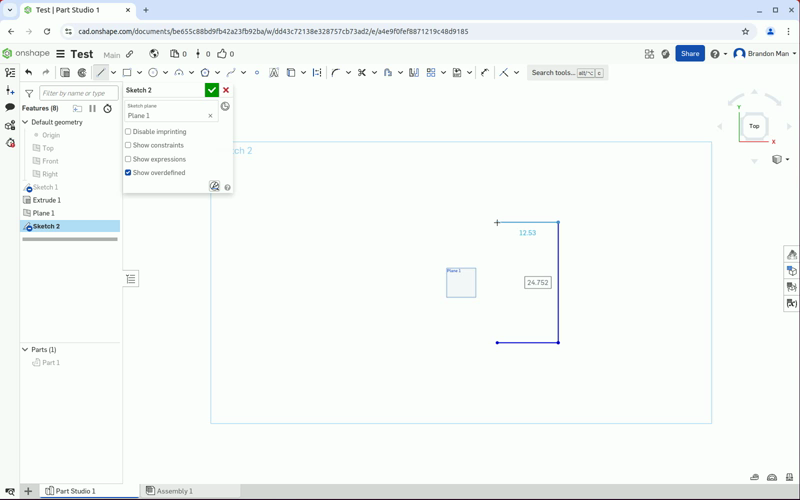
key_up(shift)
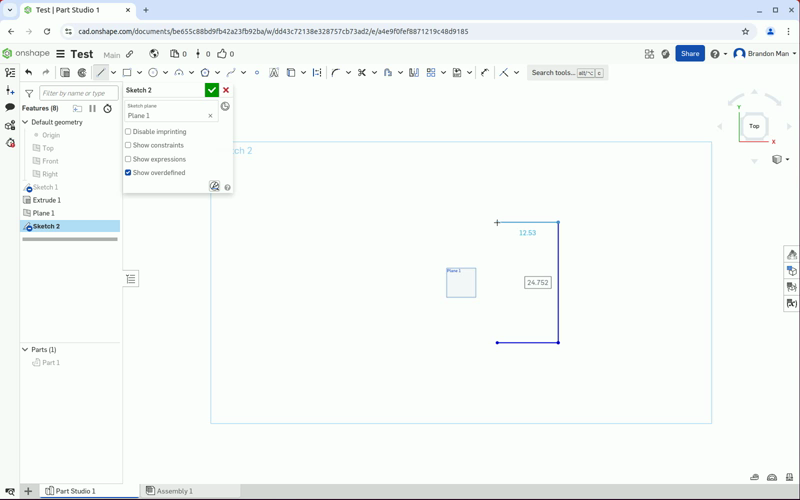
key_down(shift)
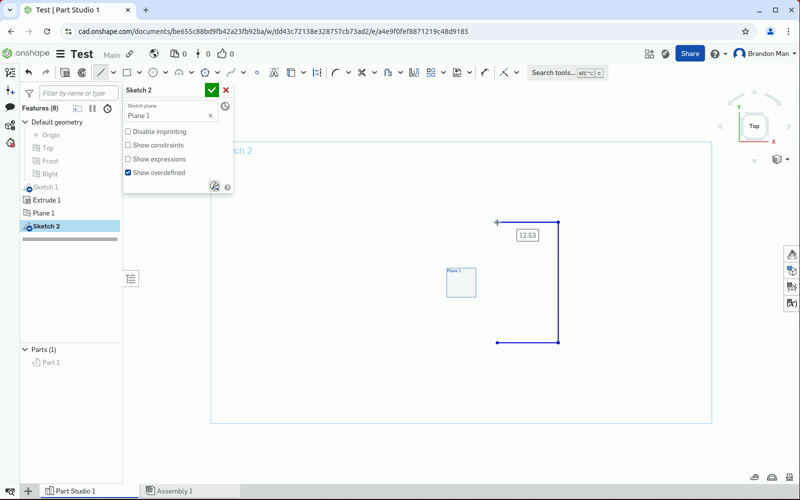
mouse_move(497, 342)
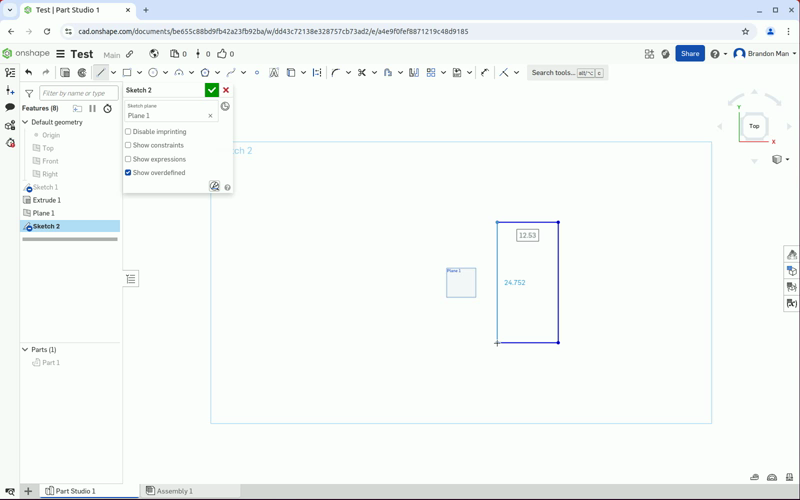
key_up(shift)
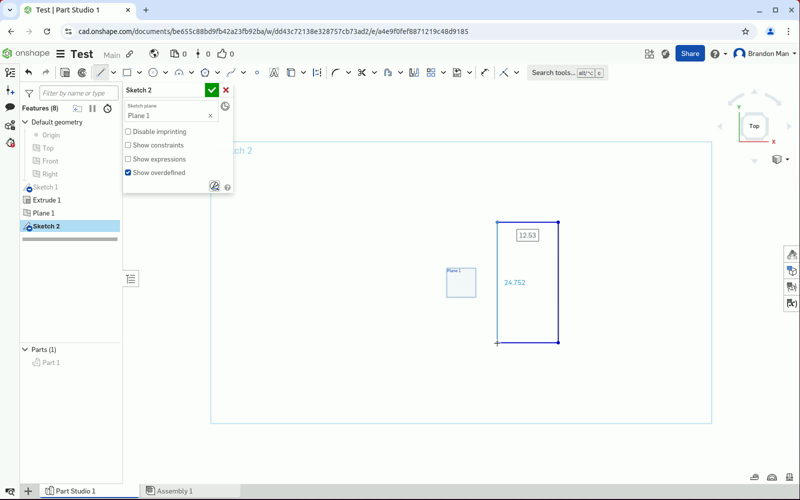
click(497, 342)
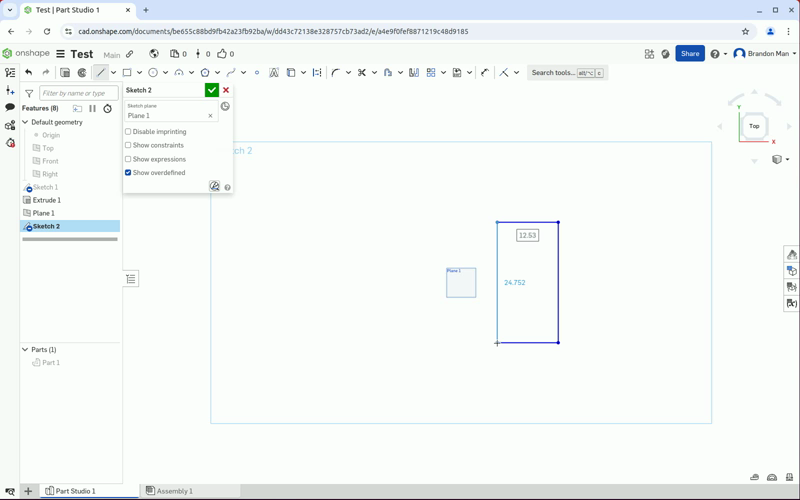
key(esc)
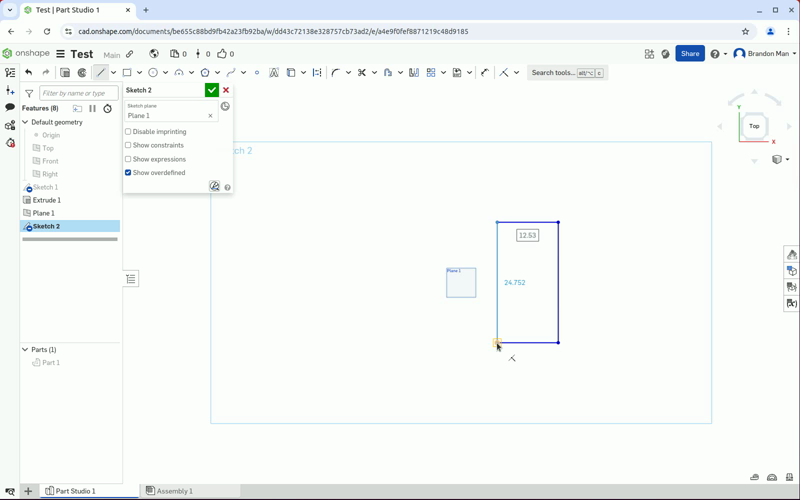
mouse_move(545, 230)
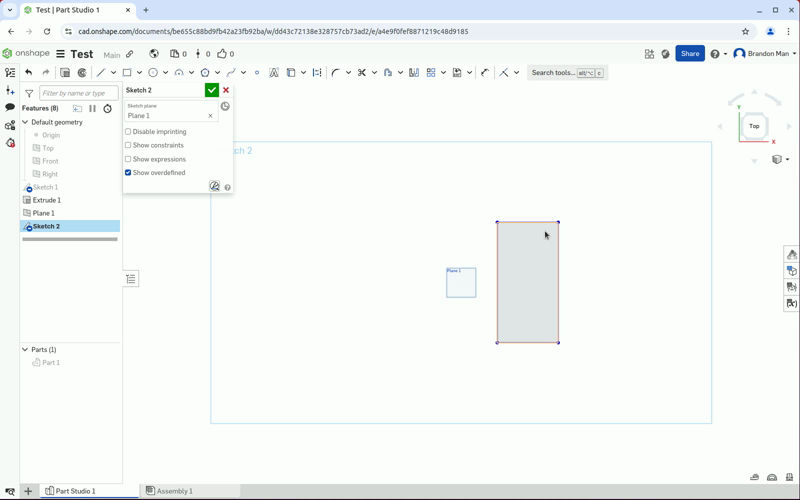
click(545, 230)
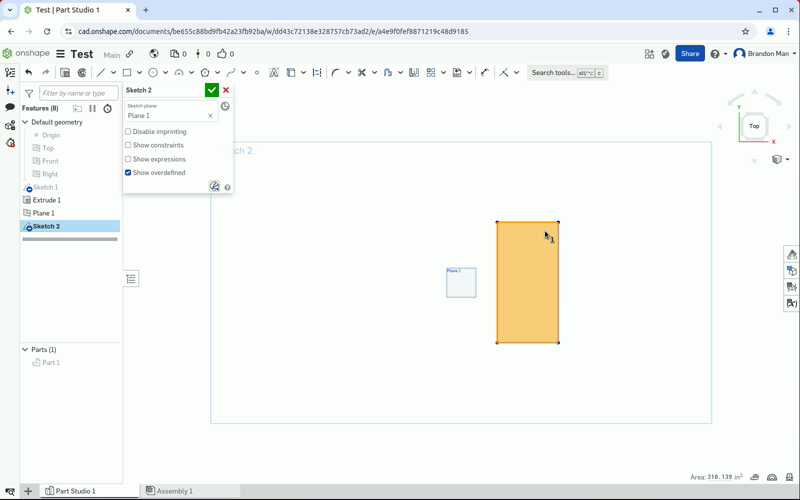
mouse_move(73, 352)
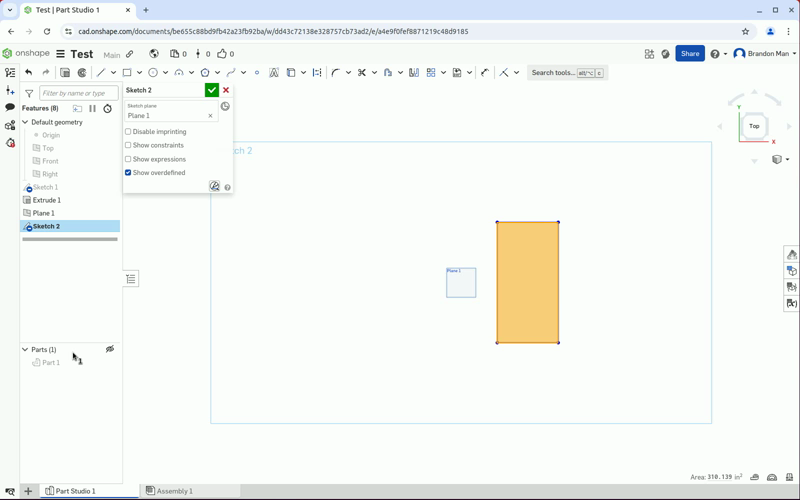
key(shift+y)
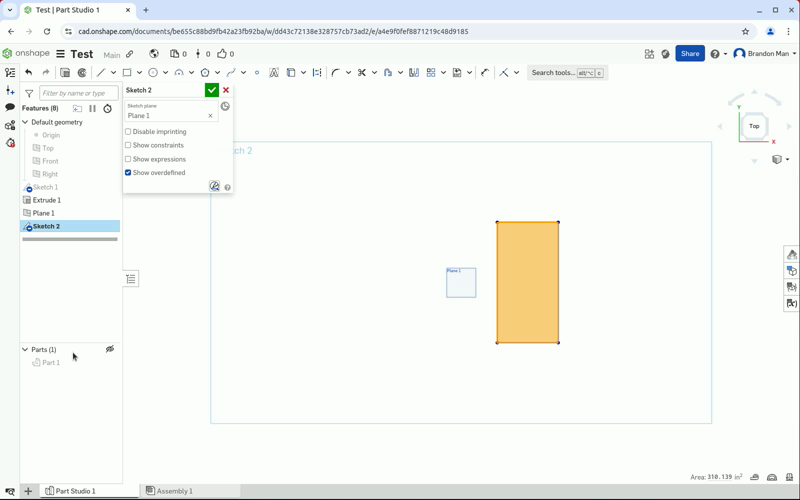
key(shift+e)
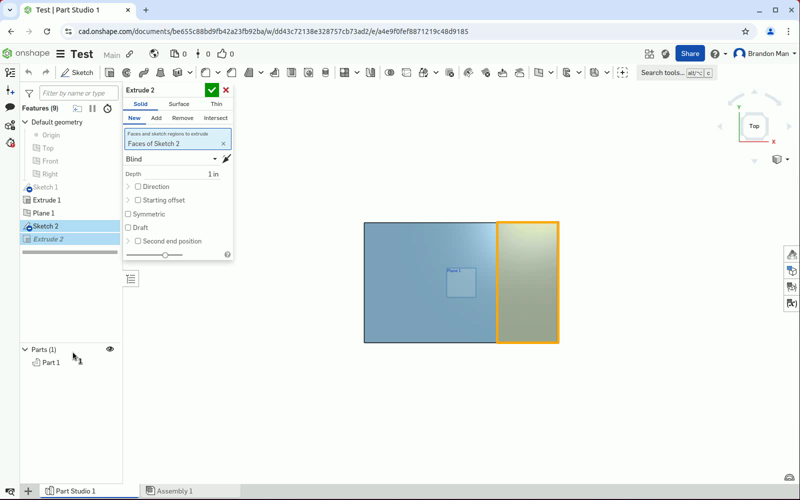
mouse_move(143, 106)
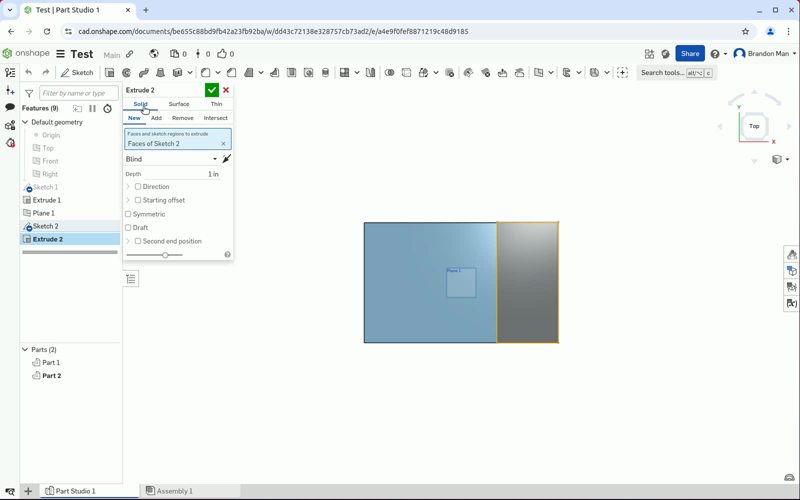
click(143, 106)
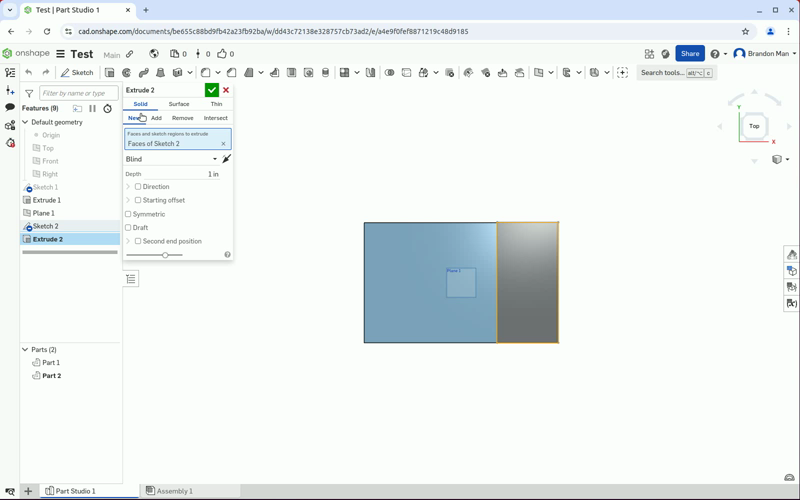
mouse_move(137, 120)
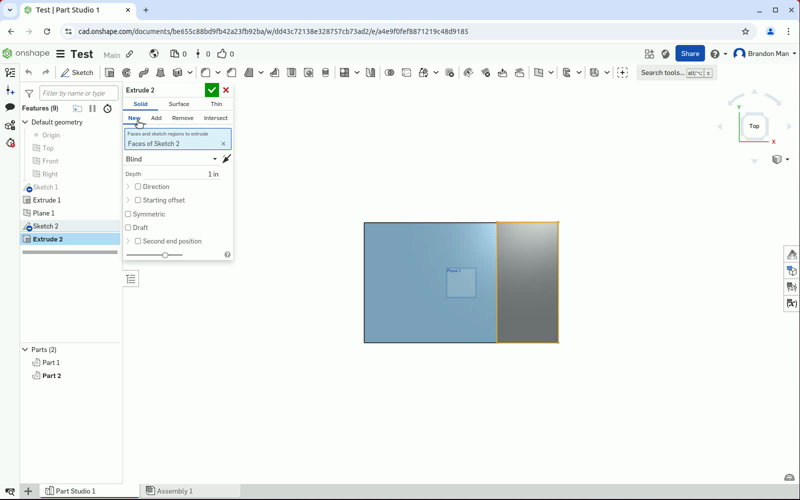
click(137, 120)
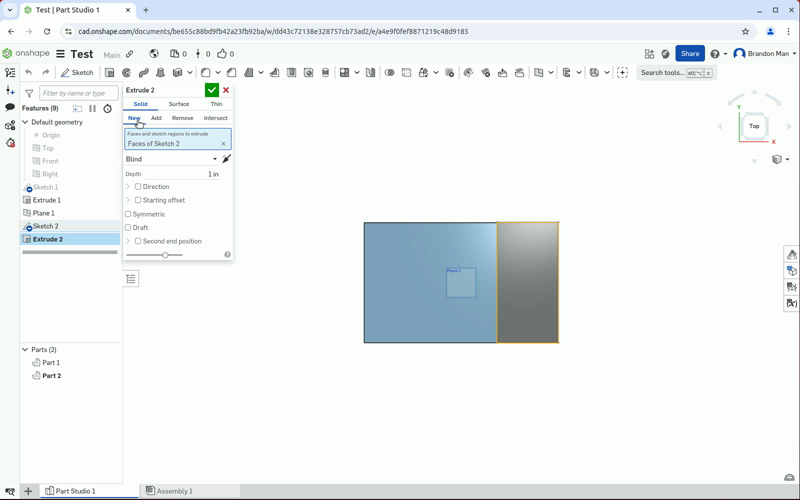
key(tab, 4)
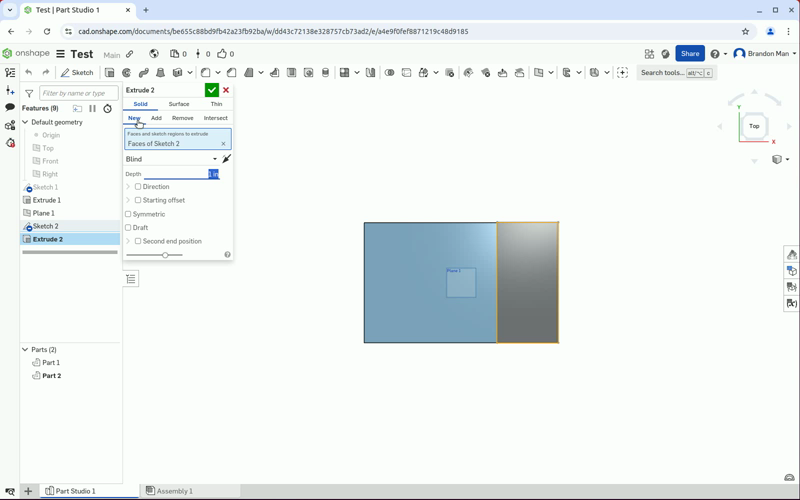
text(16.609)
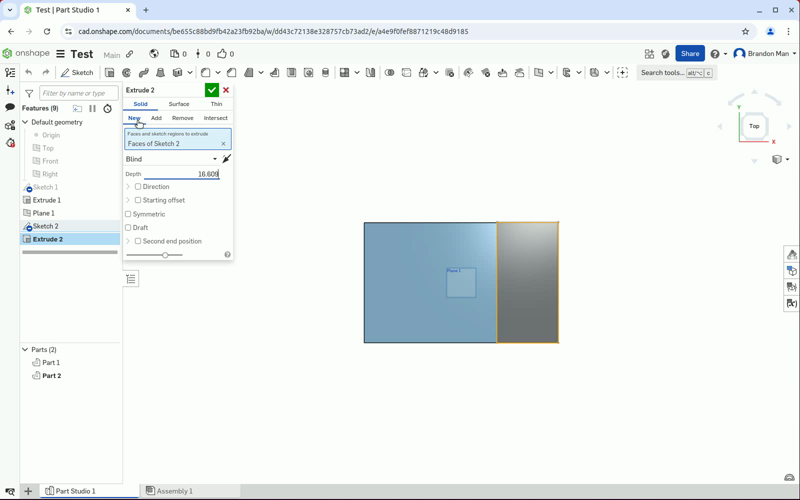
key(enter)
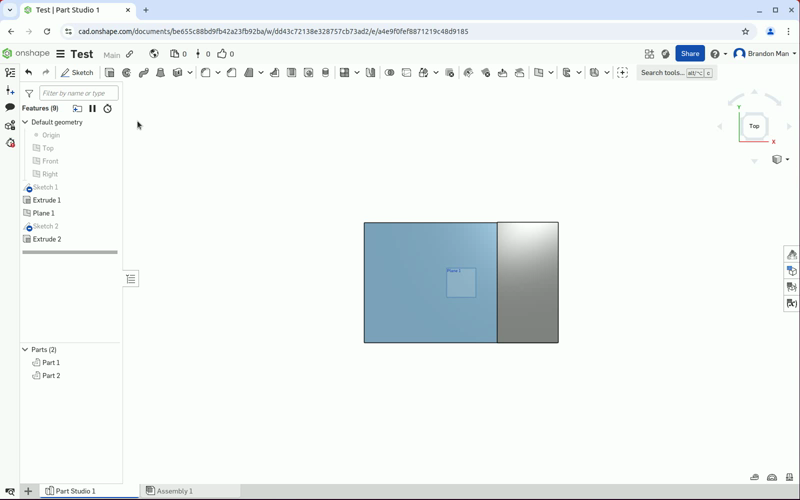
key(shift+h)
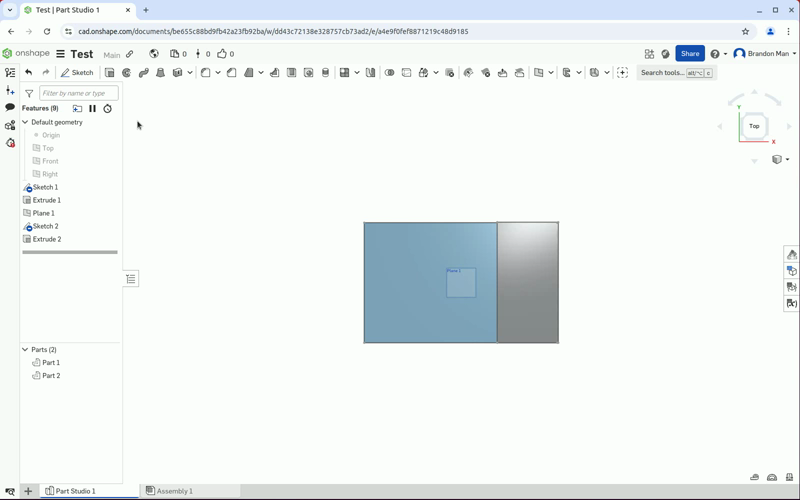
key(shift+h)
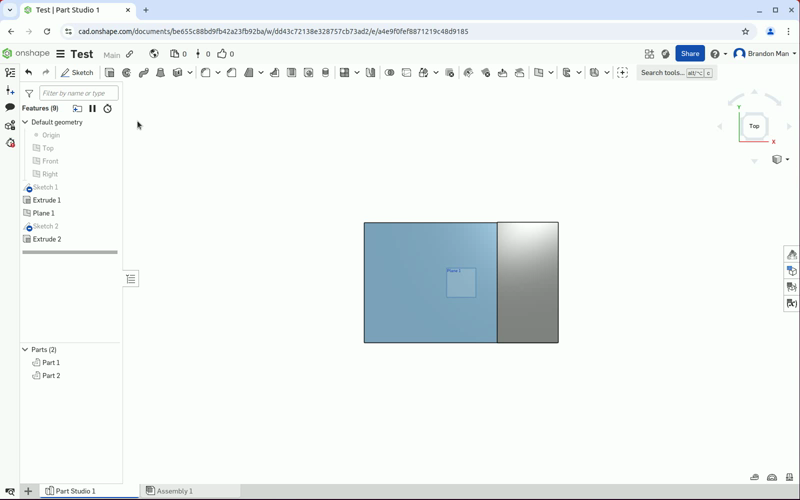
mouse_move(73, 189)
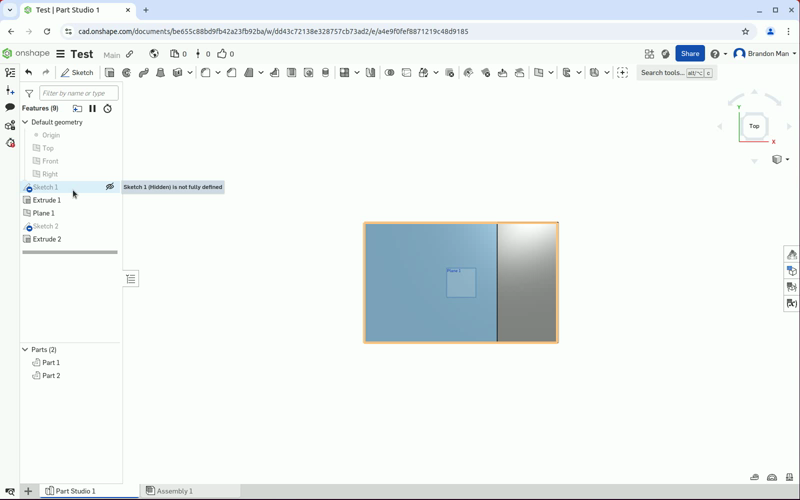
click(73, 189)
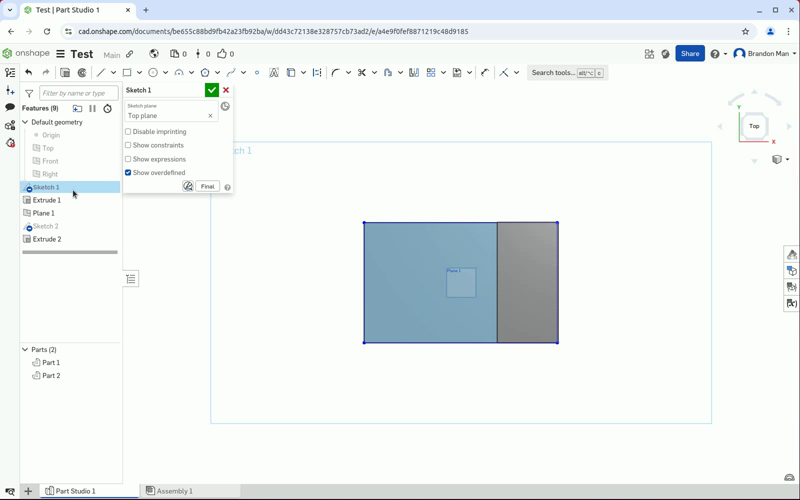
mouse_move(229, 92)
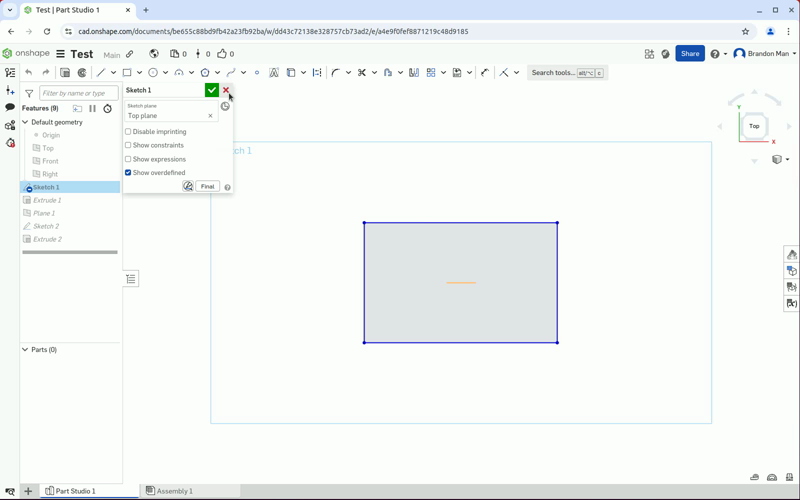
click(229, 92)
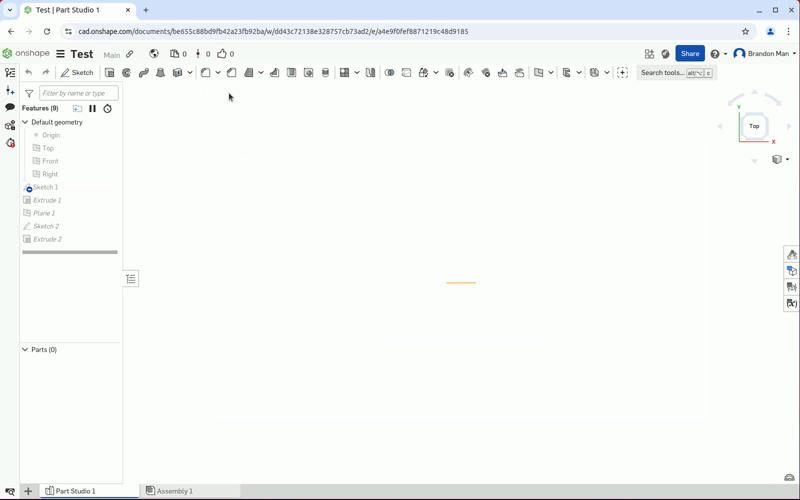
key(shift+s)
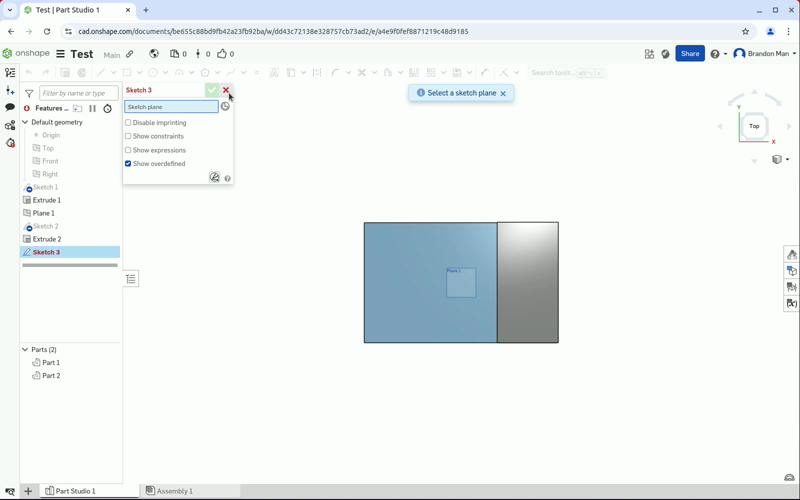
mouse_move(73, 215)
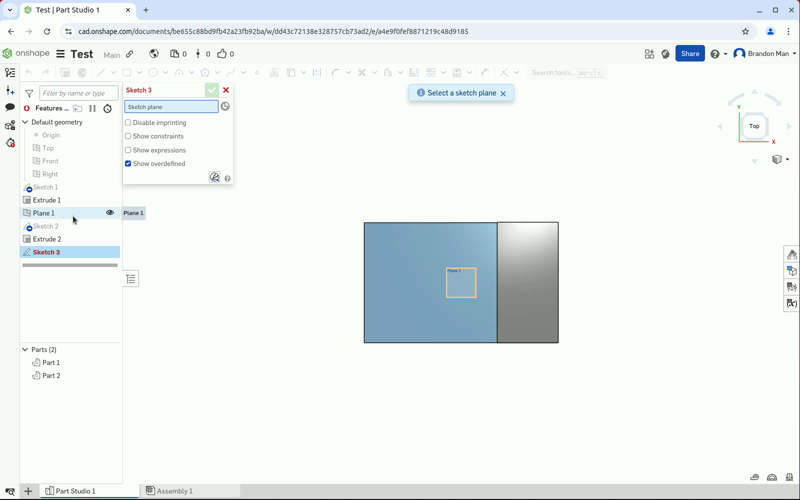
click(73, 215)
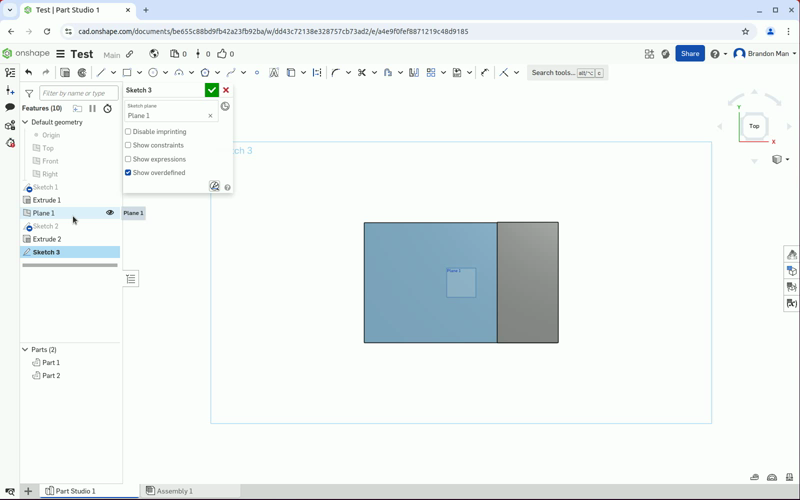
mouse_move(73, 352)
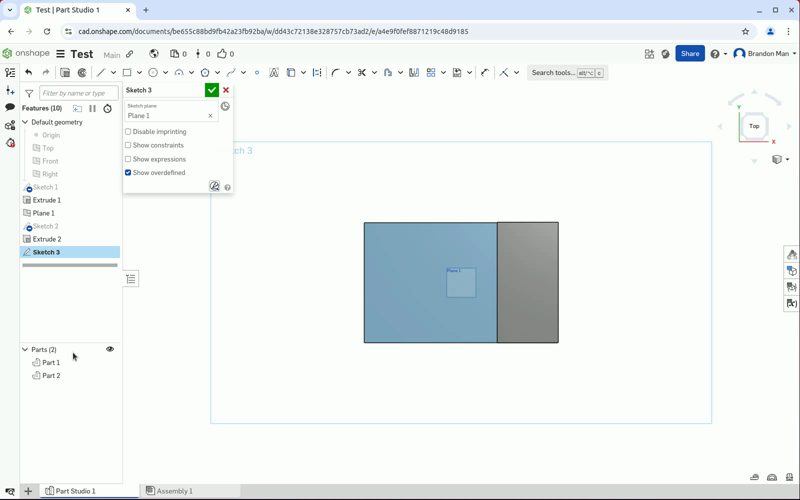
key(y)
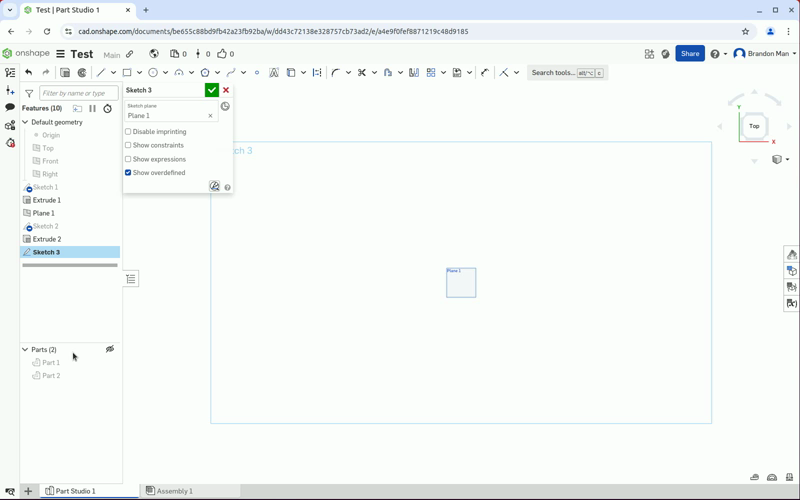
key(l)
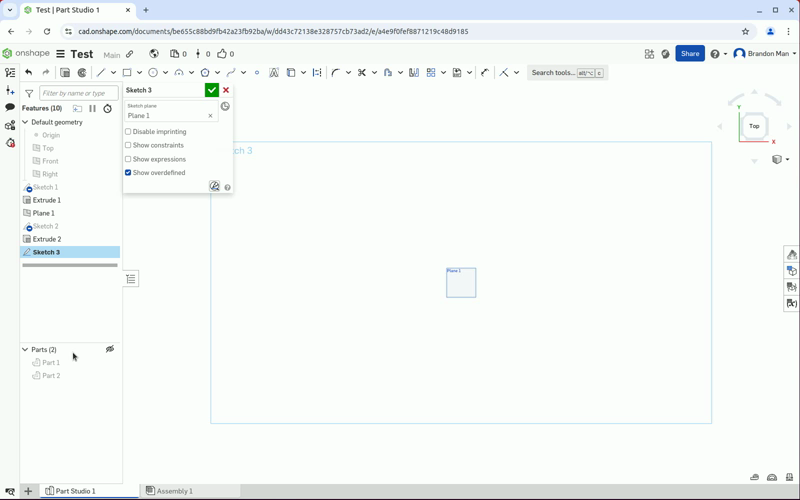
key_down(shift)
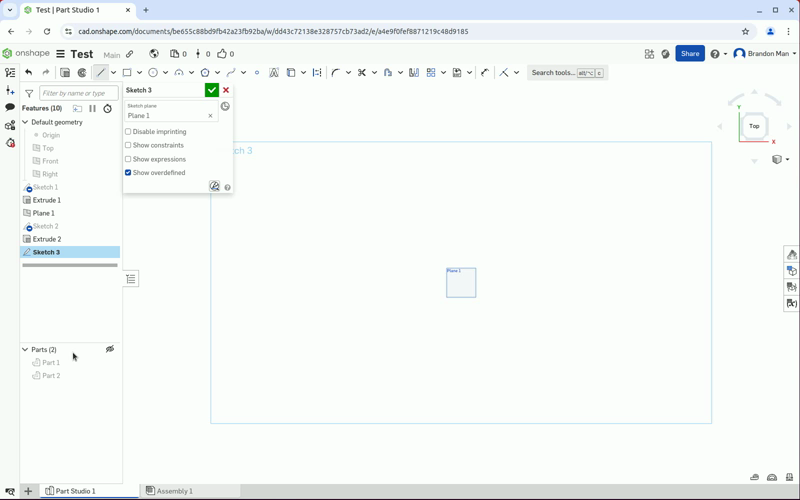
mouse_move(422, 342)
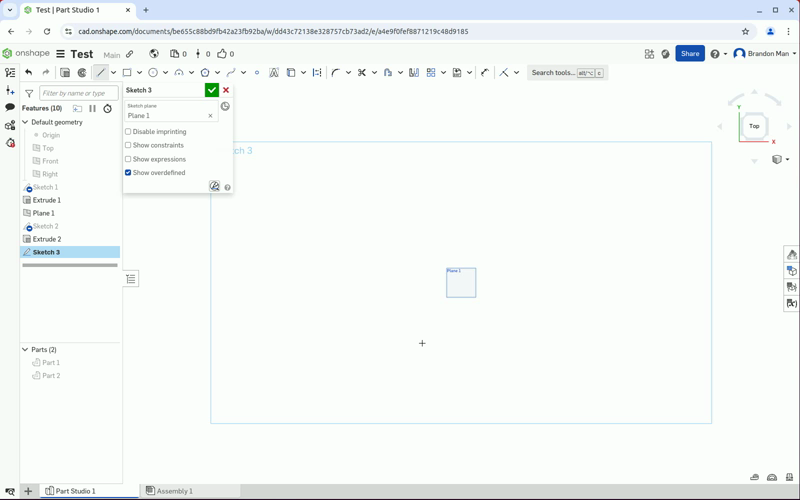
click(422, 342)
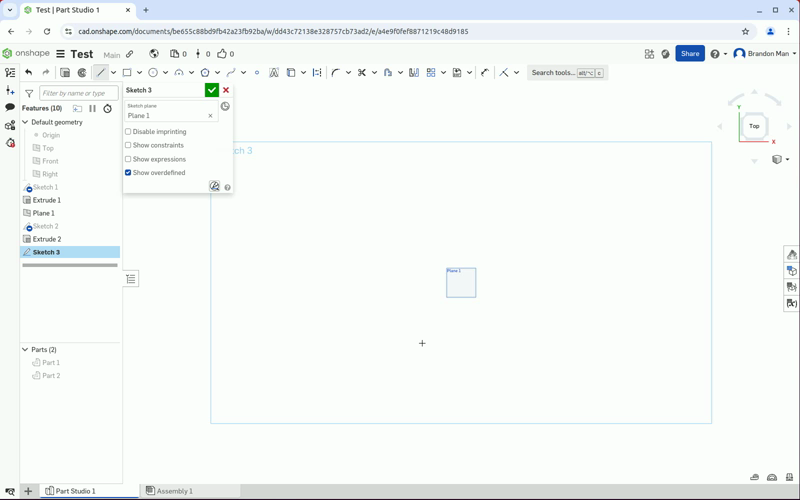
key_up(shift)
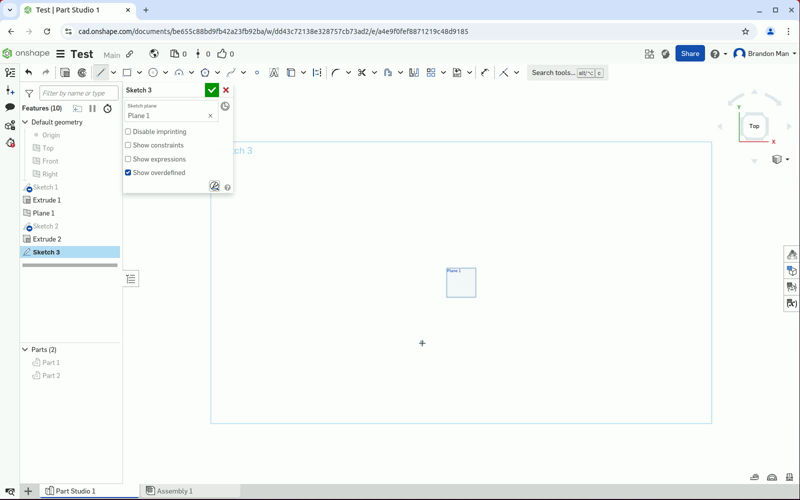
key_down(shift)
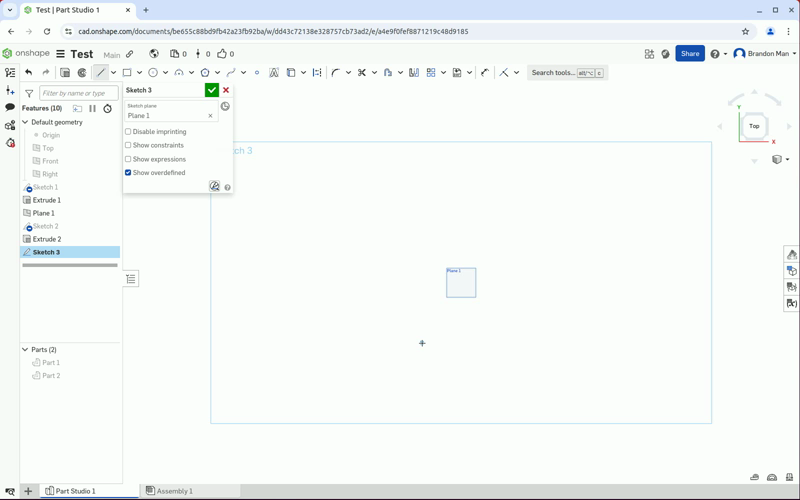
mouse_move(497, 342)
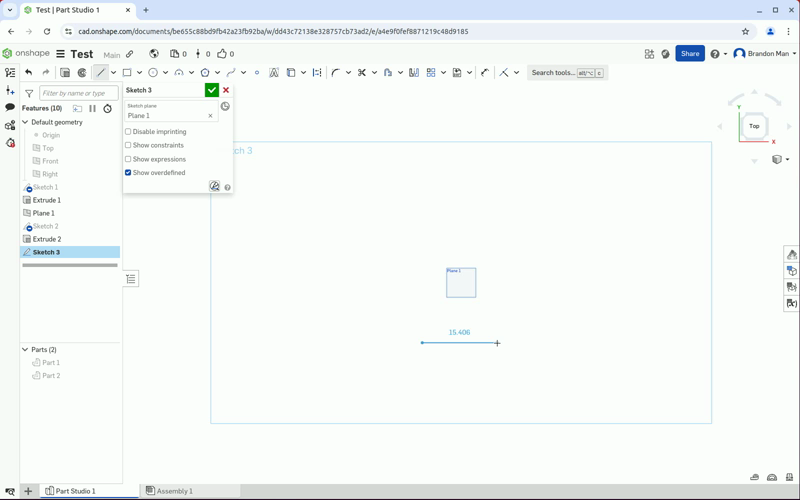
click(497, 342)
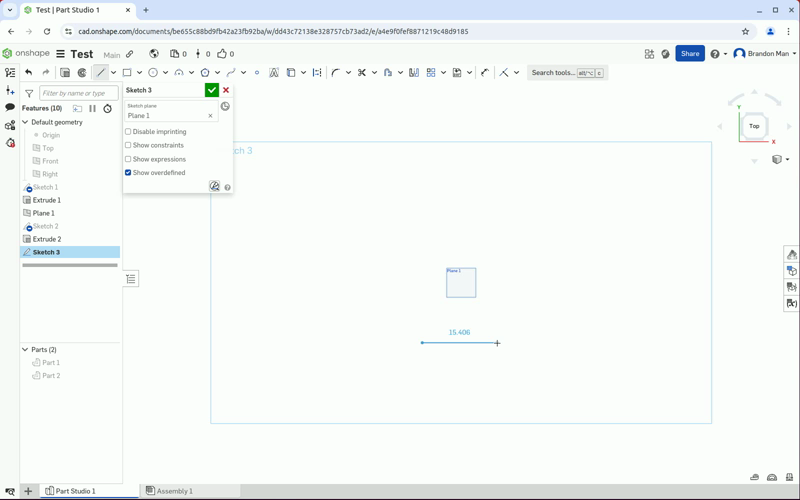
key_up(shift)
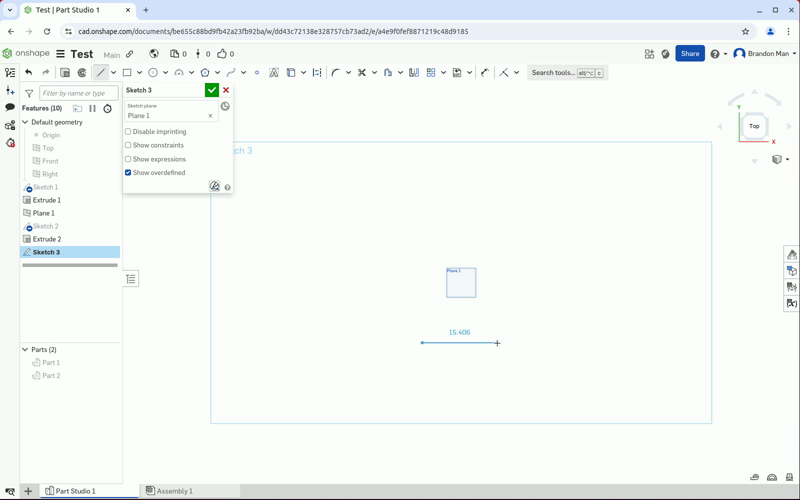
key_down(shift)
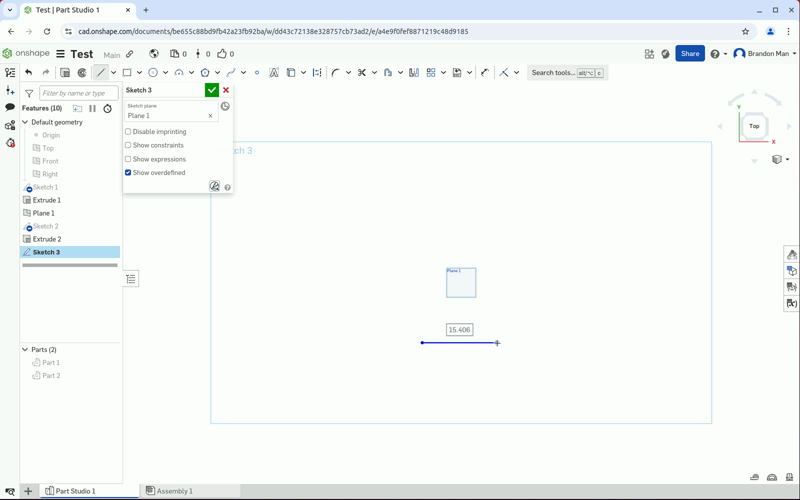
mouse_move(497, 222)
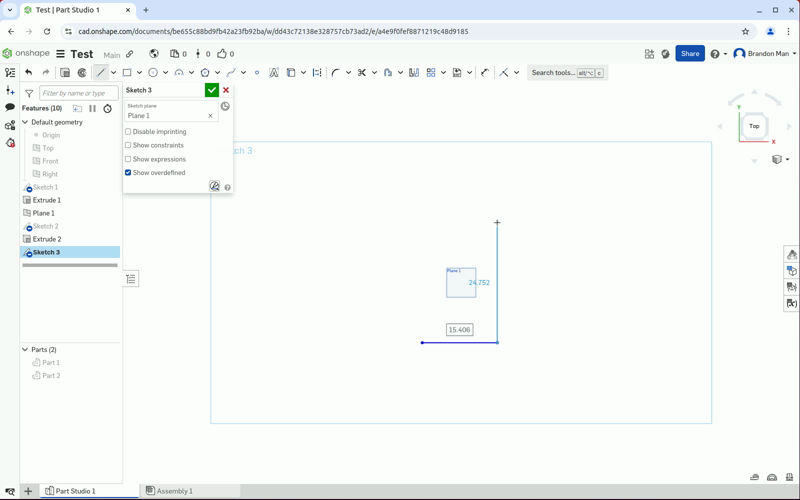
click(497, 222)
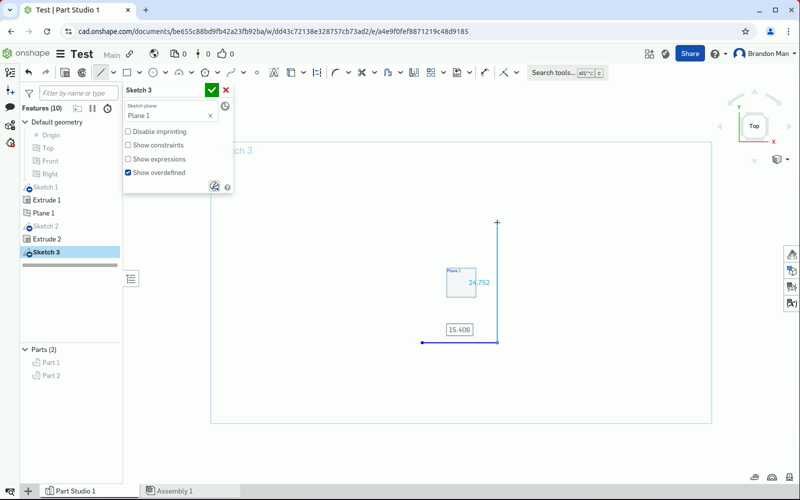
key_up(shift)
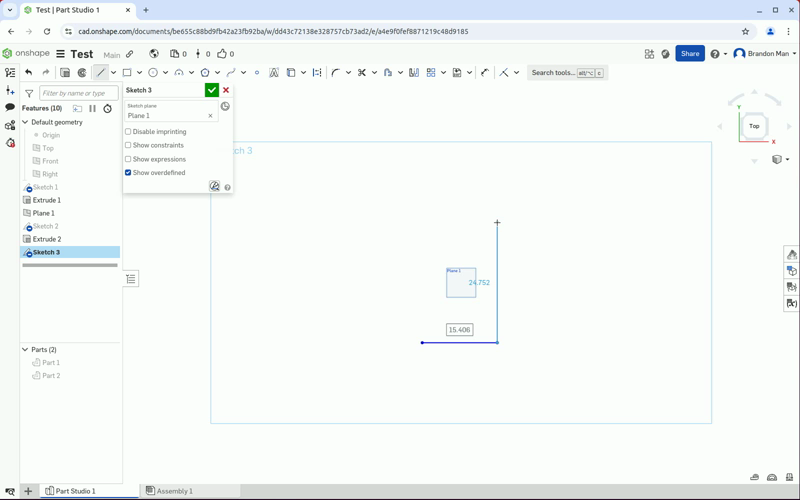
key_down(shift)
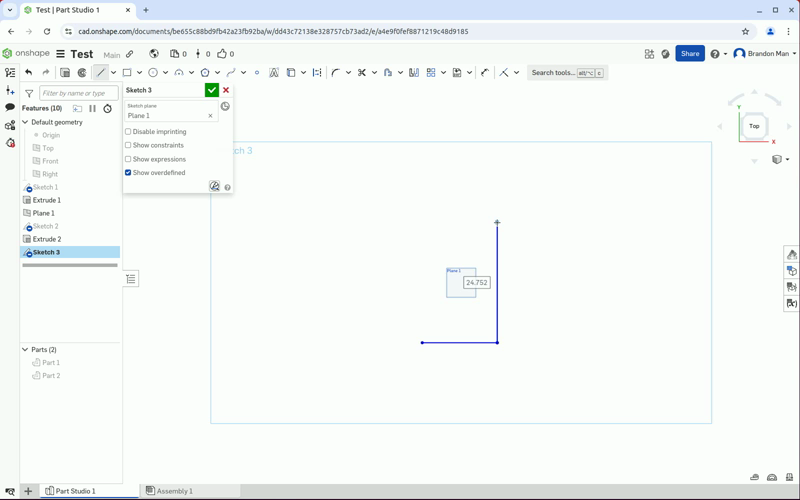
mouse_move(422, 222)
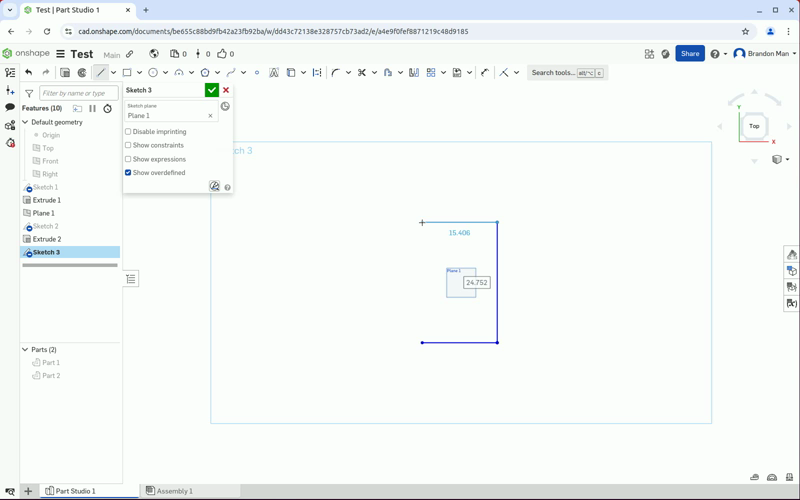
click(422, 222)
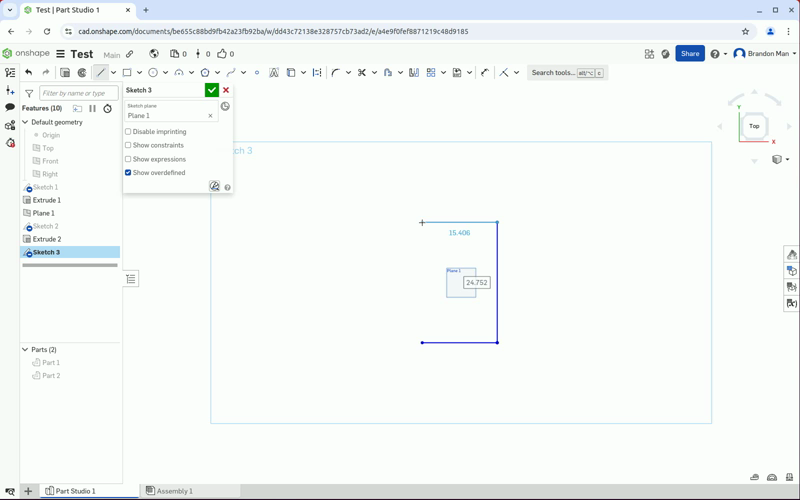
key_up(shift)
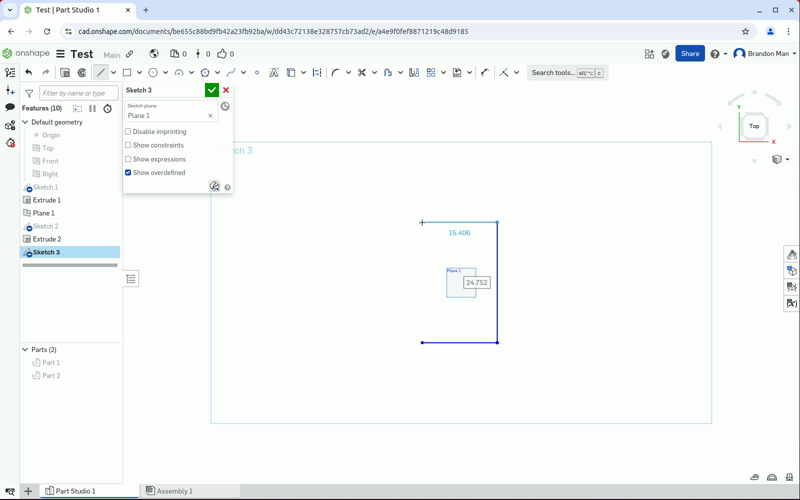
key_down(shift)
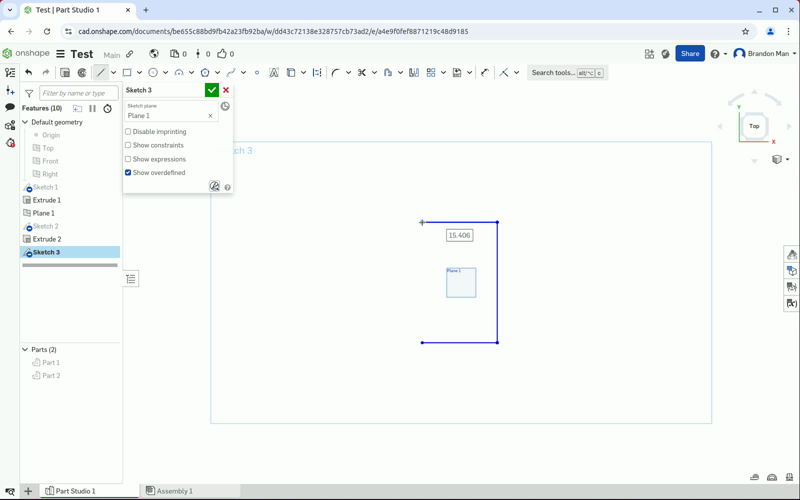
mouse_move(422, 342)
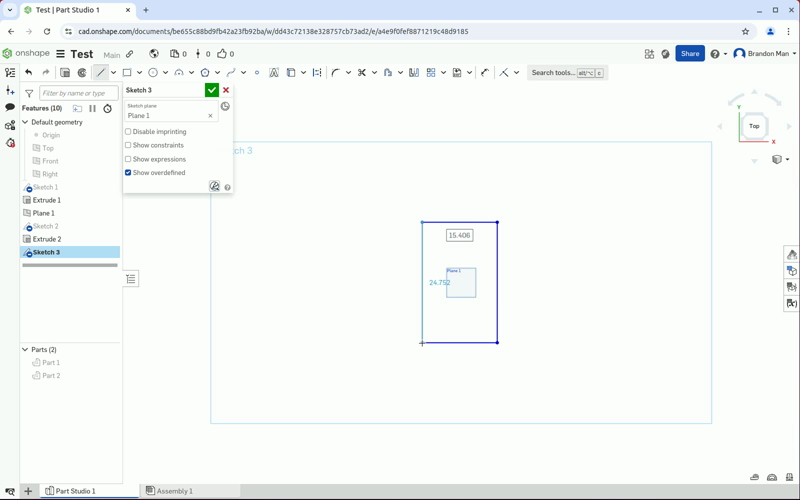
key_up(shift)
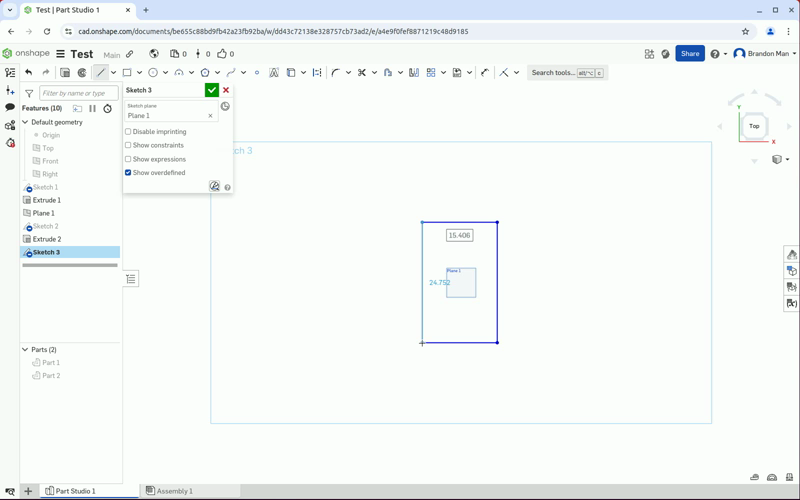
click(422, 342)
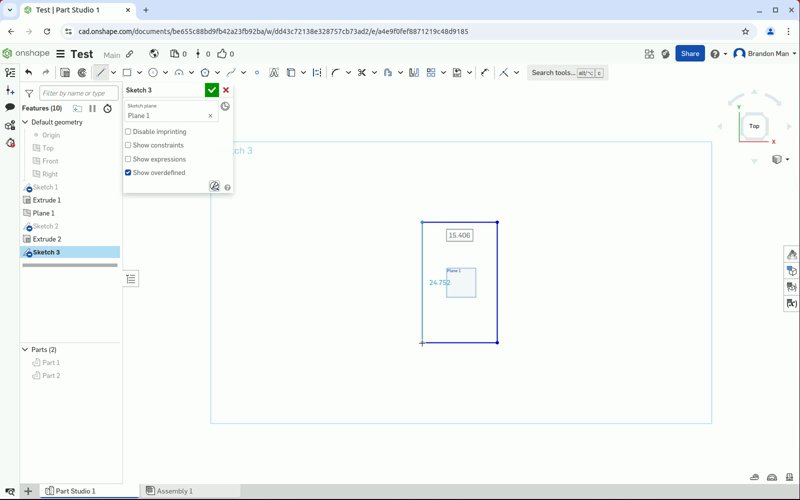
key(esc)
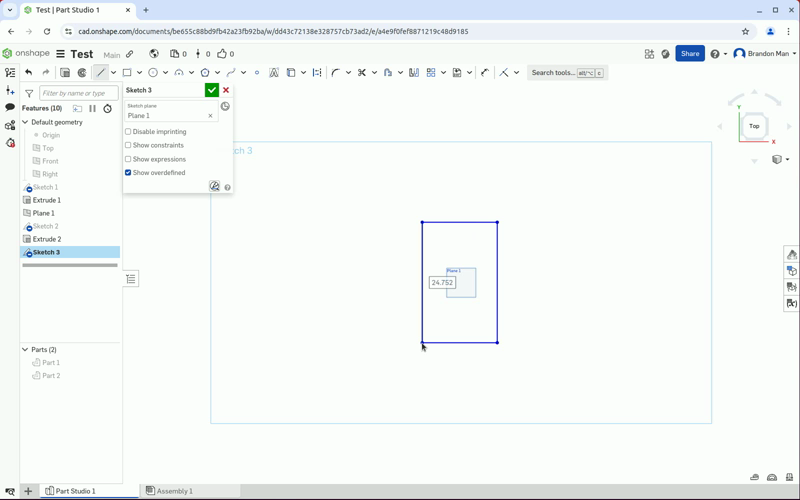
mouse_move(477, 231)
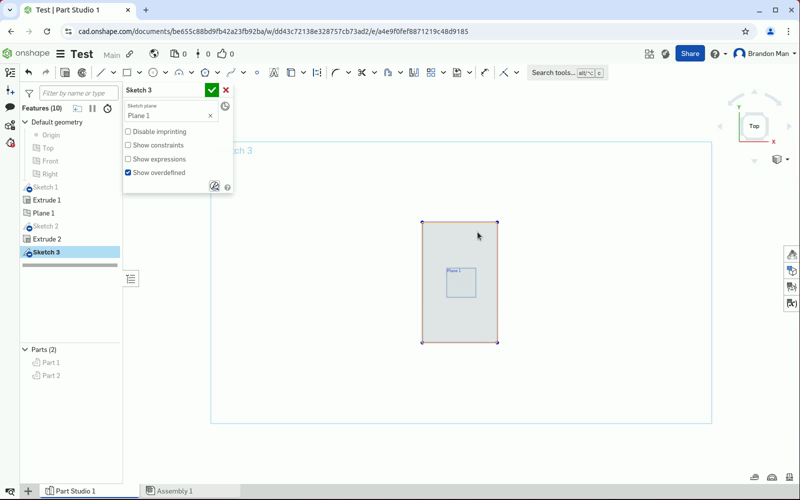
click(477, 231)
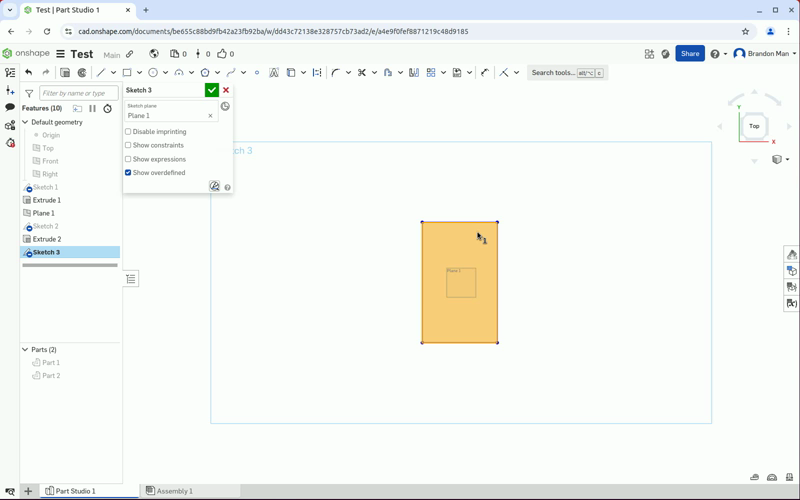
mouse_move(73, 352)
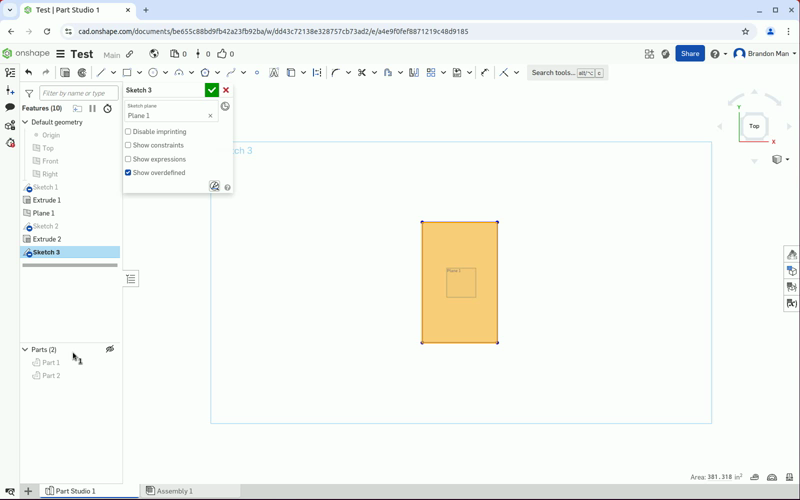
key(shift+y)
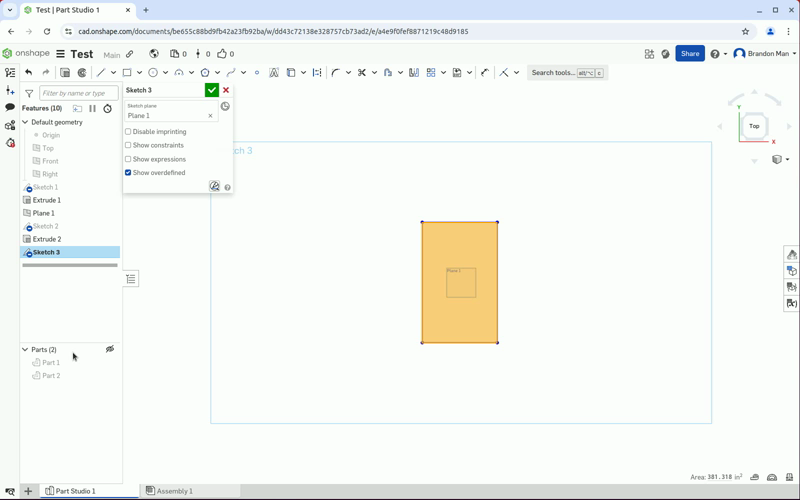
key(shift+e)
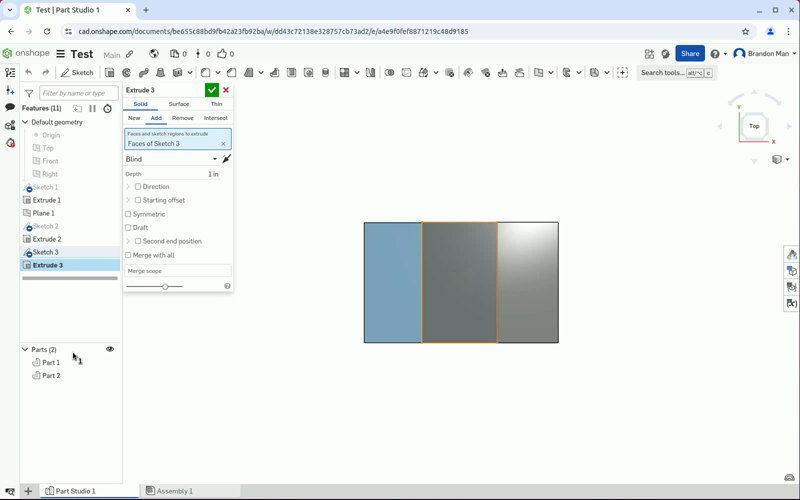
mouse_move(143, 106)
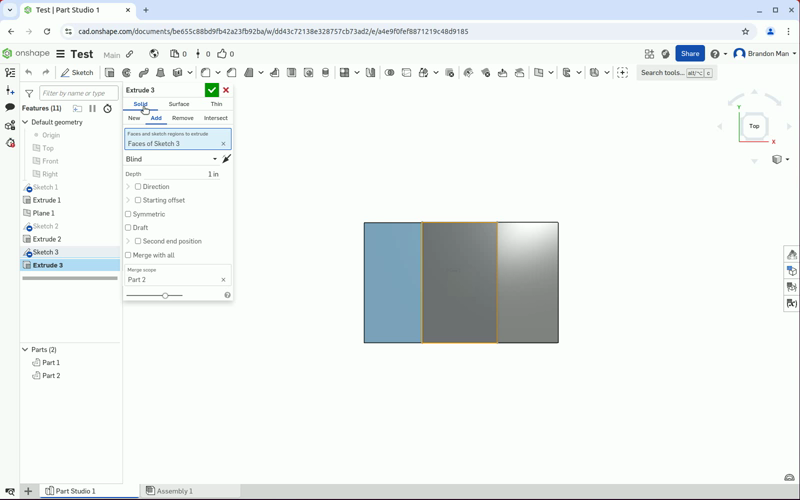
click(143, 106)
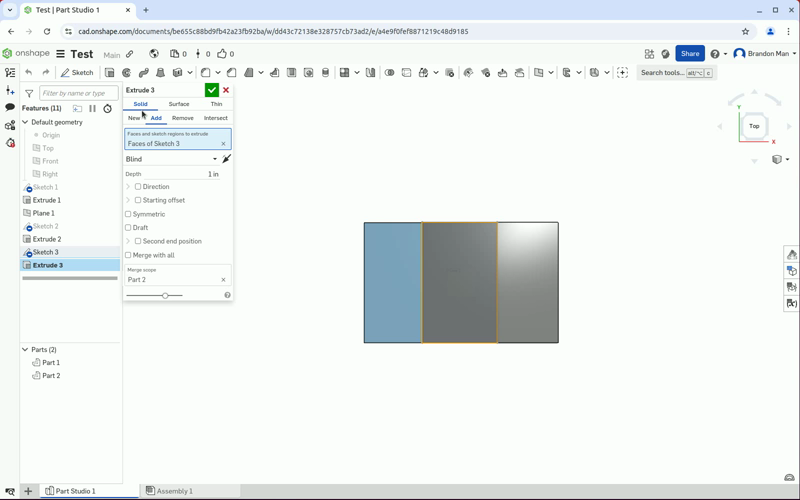
mouse_move(137, 120)
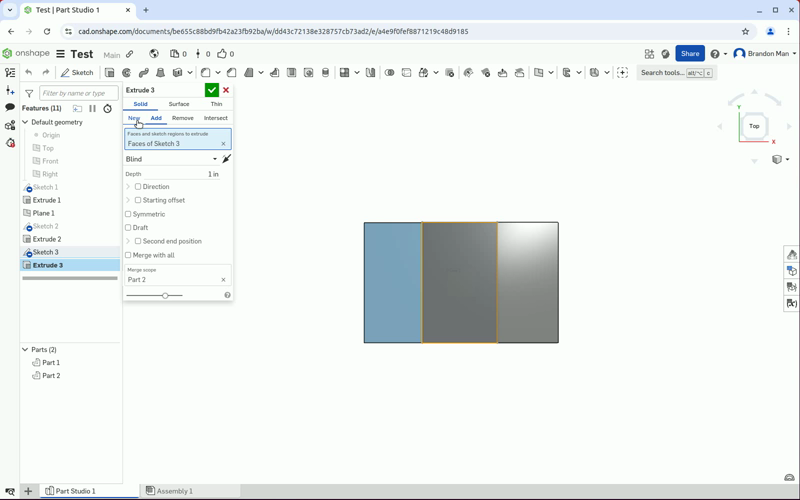
click(137, 120)
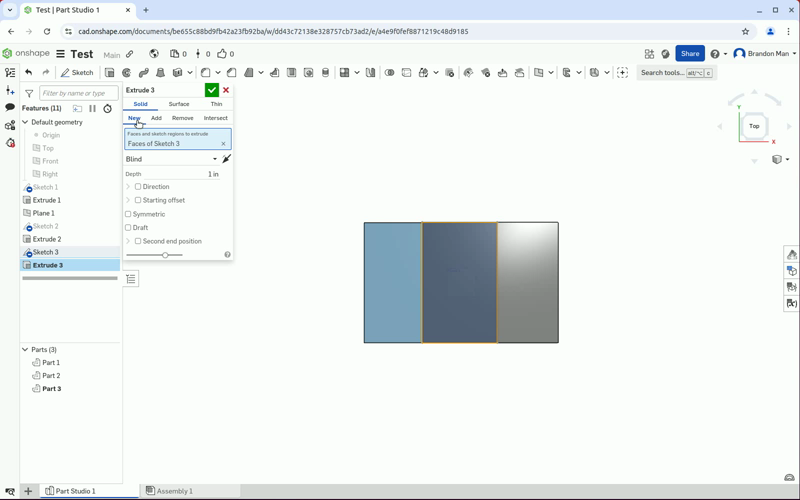
key(tab, 4)
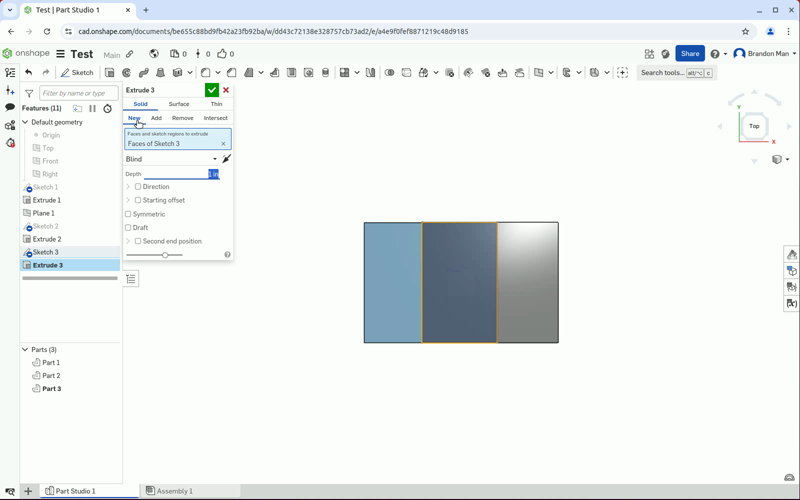
text(7.462)
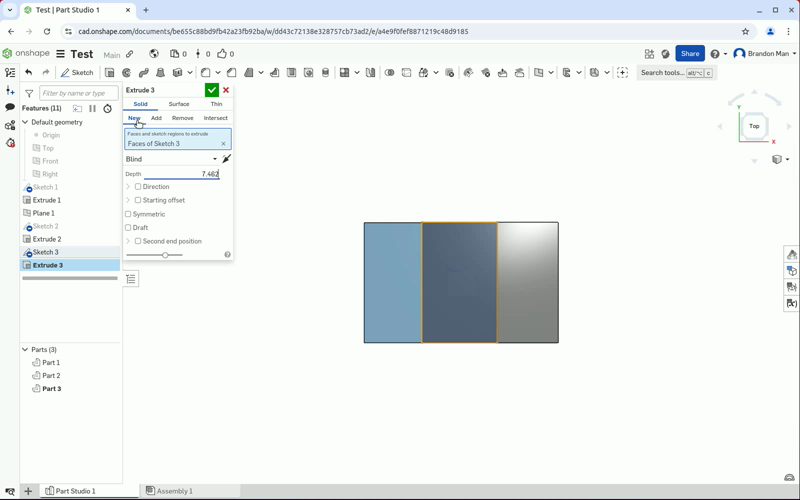
key(enter)
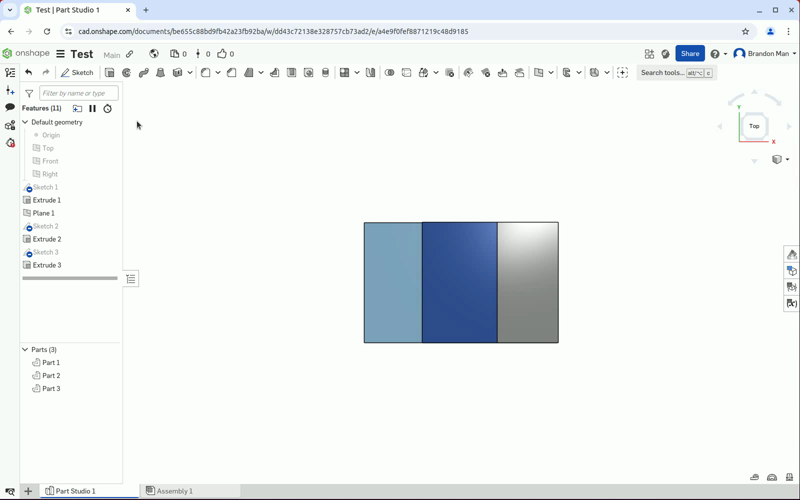
key(shift+h)
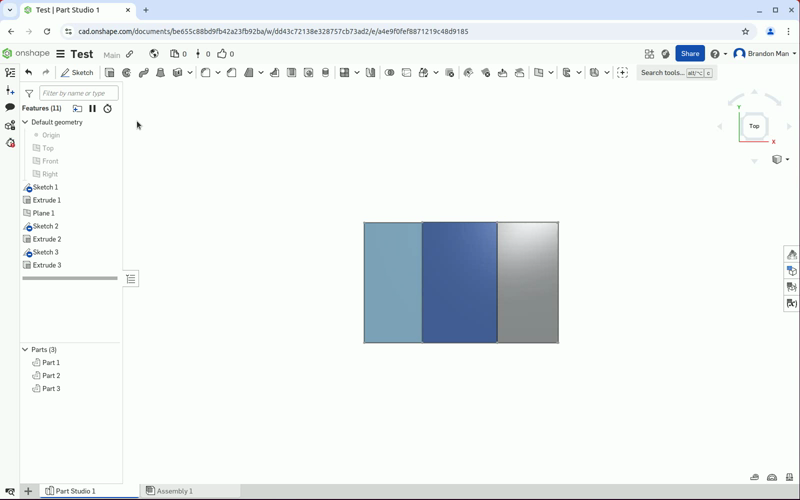
key(shift+h)
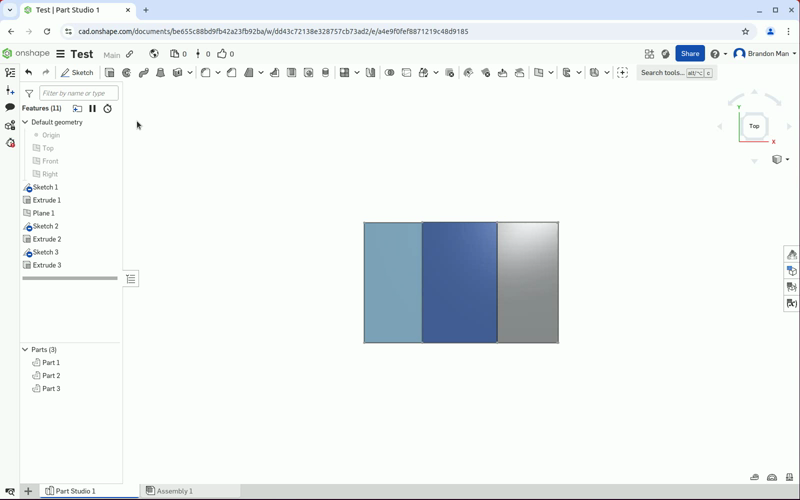
key(shift+7)
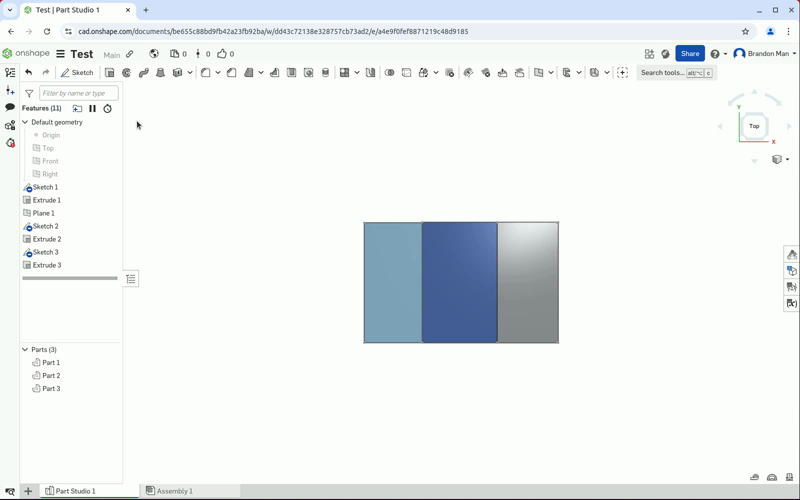
key(up, 3)
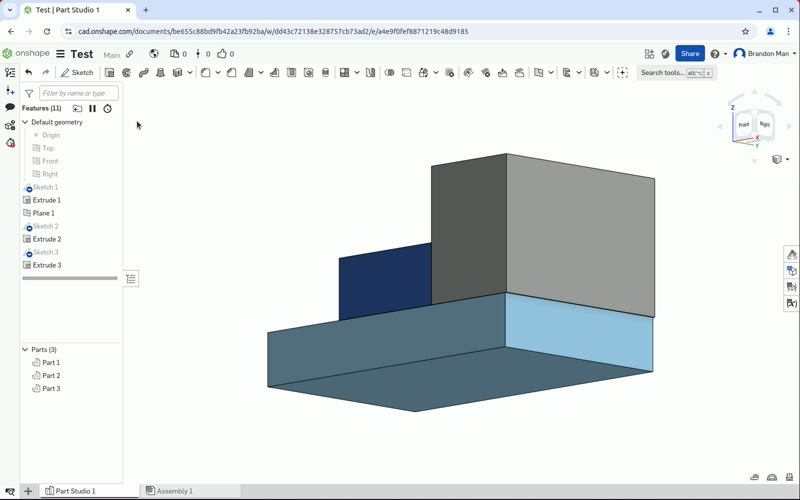
key(left, 3)
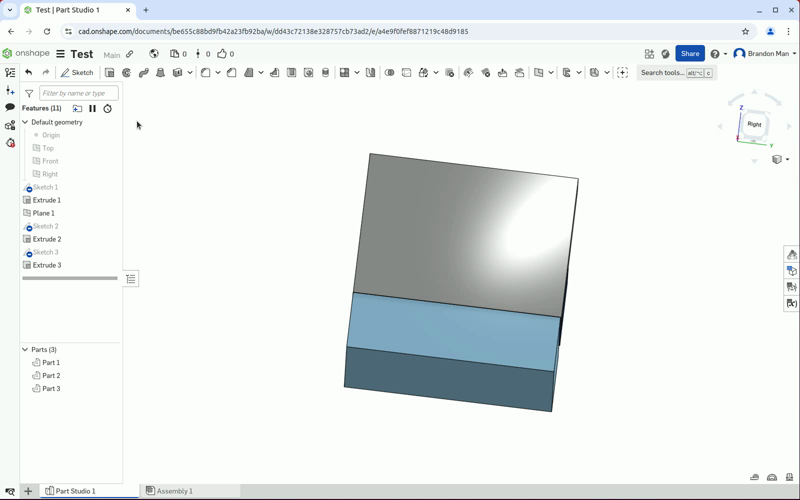
key(right, 3)
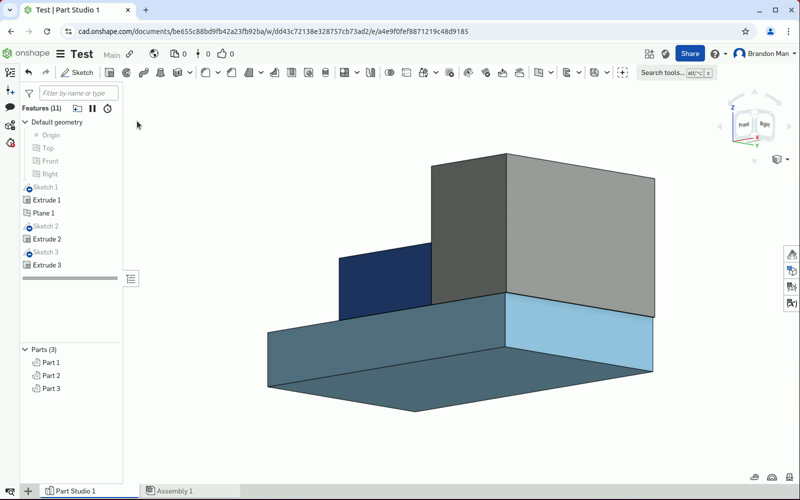
key(down, 3)
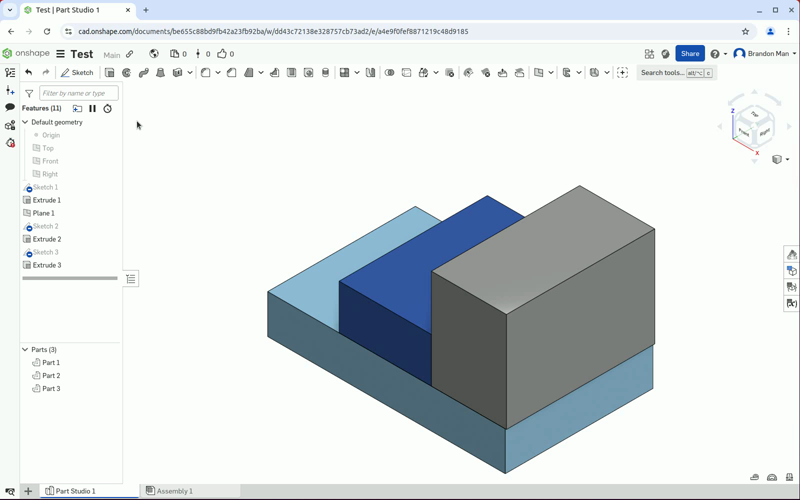
mouse_move(73, 189)
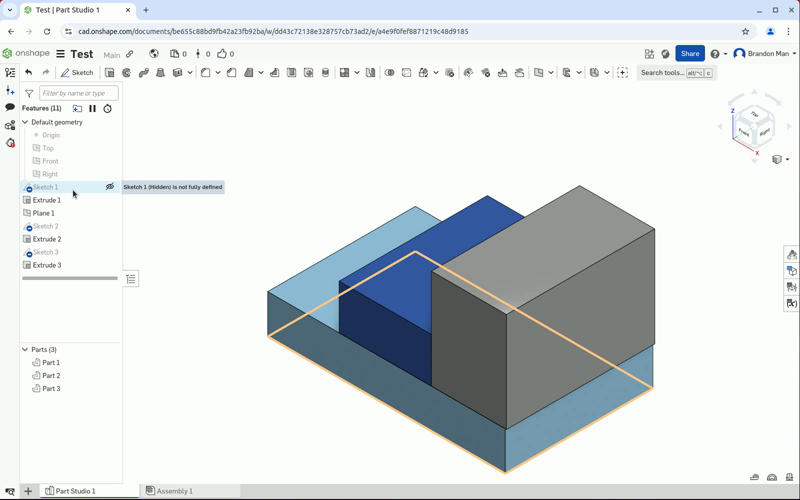
click(73, 189)